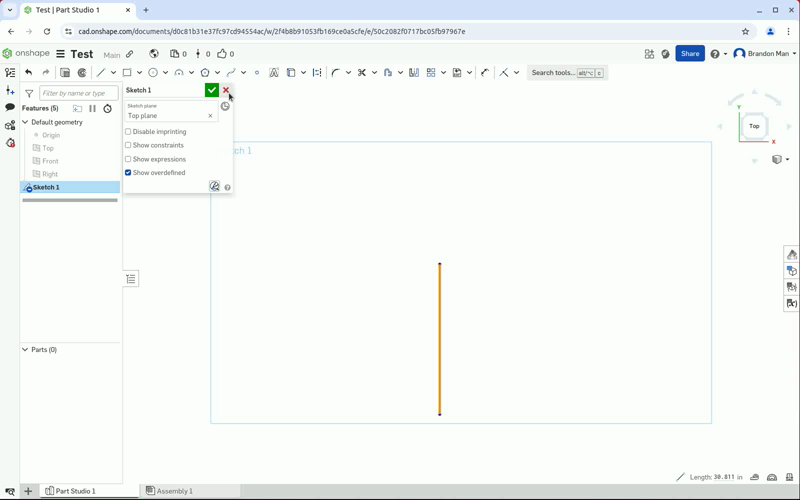
key(shift+h)
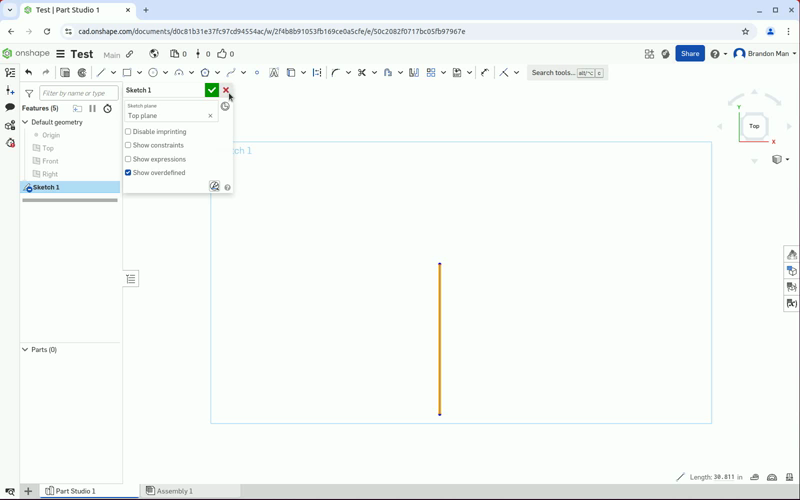
key(shift+s)
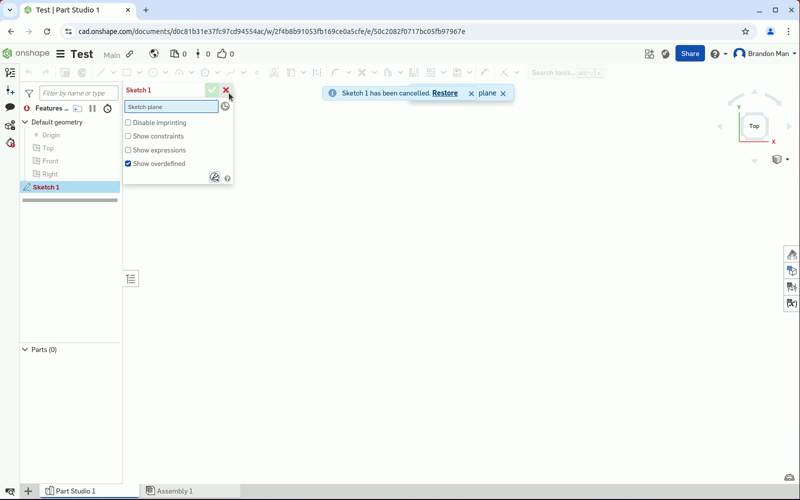
mouse_move(73, 150)
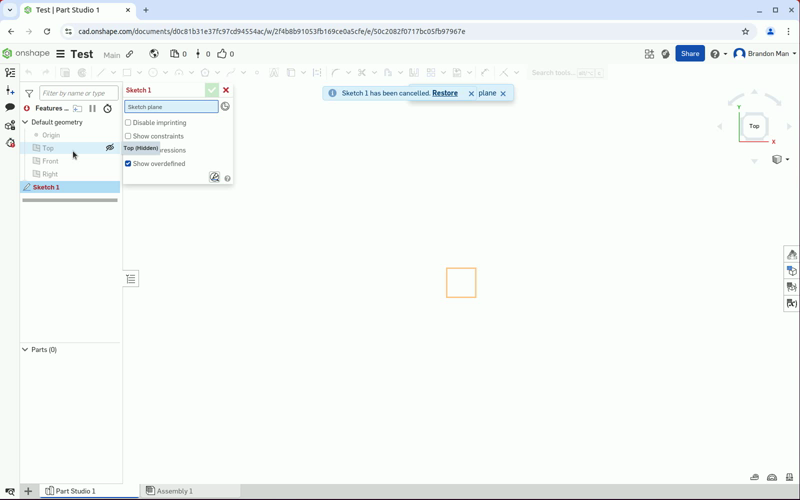
click(73, 150)
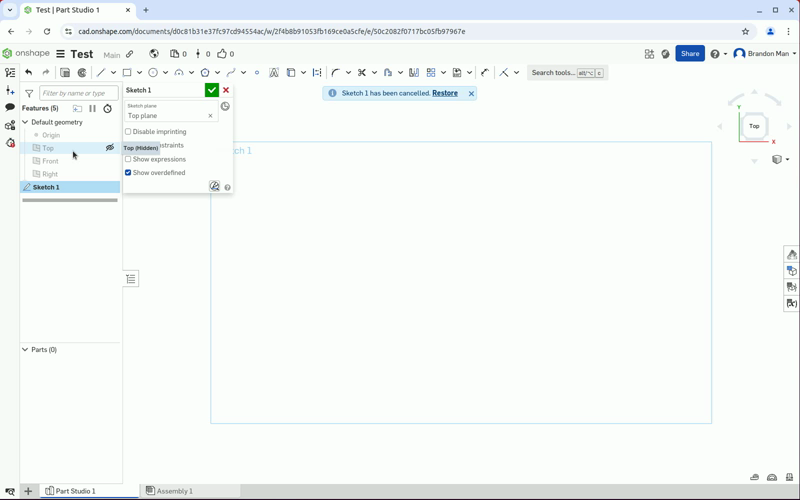
mouse_move(73, 352)
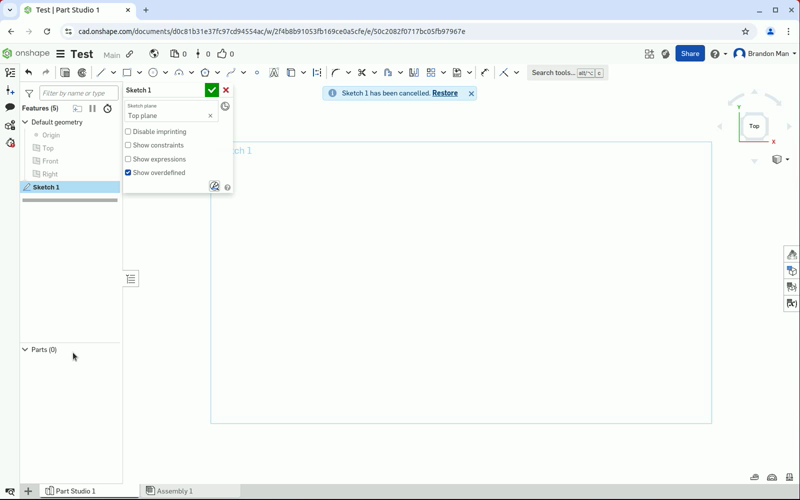
key(y)
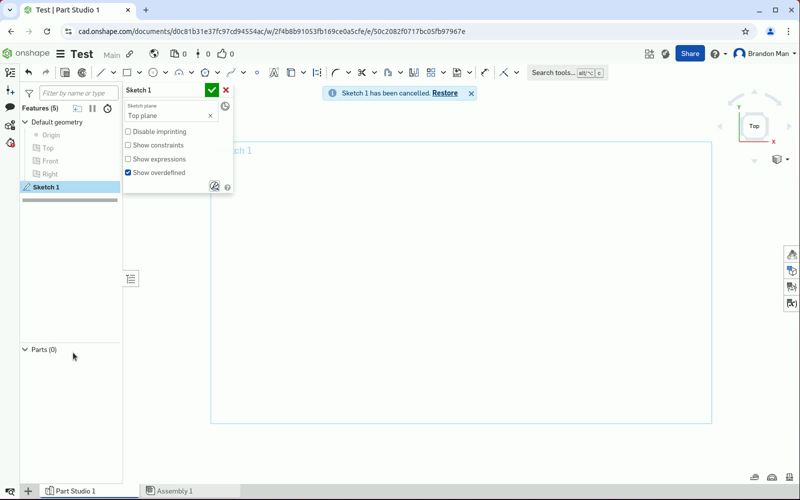
key(l)
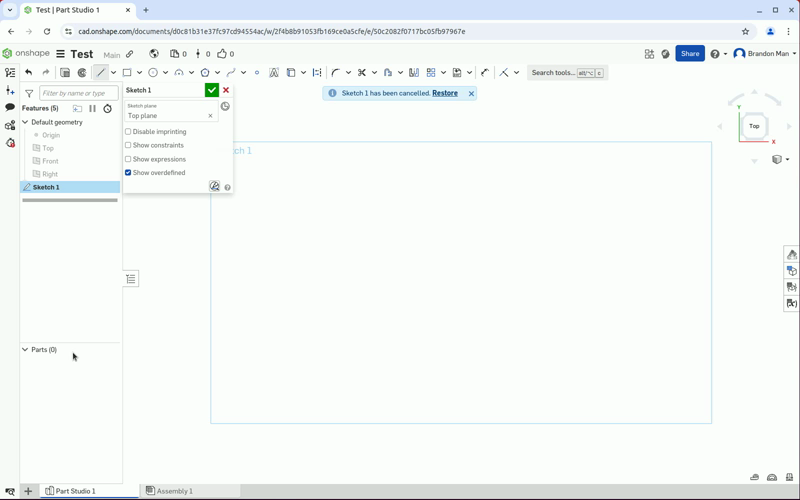
key_down(shift)
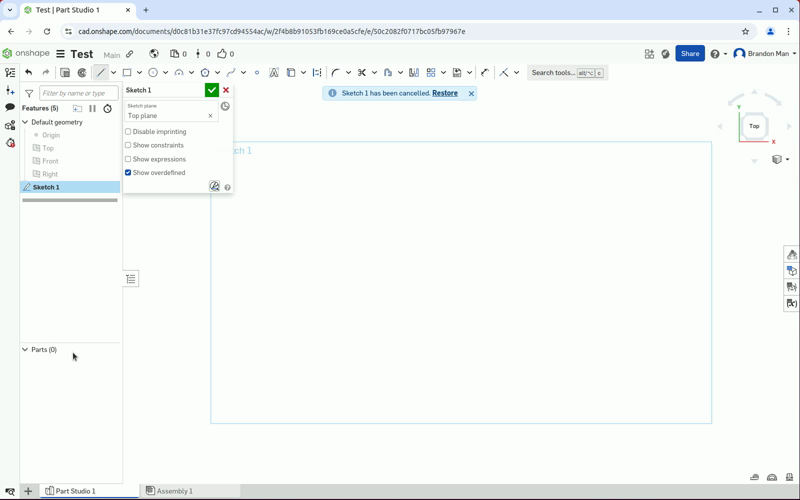
mouse_move(460, 282)
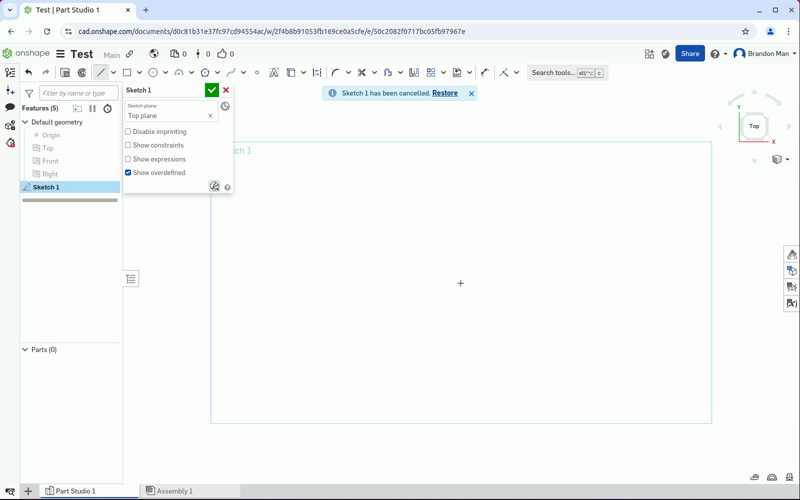
click(460, 282)
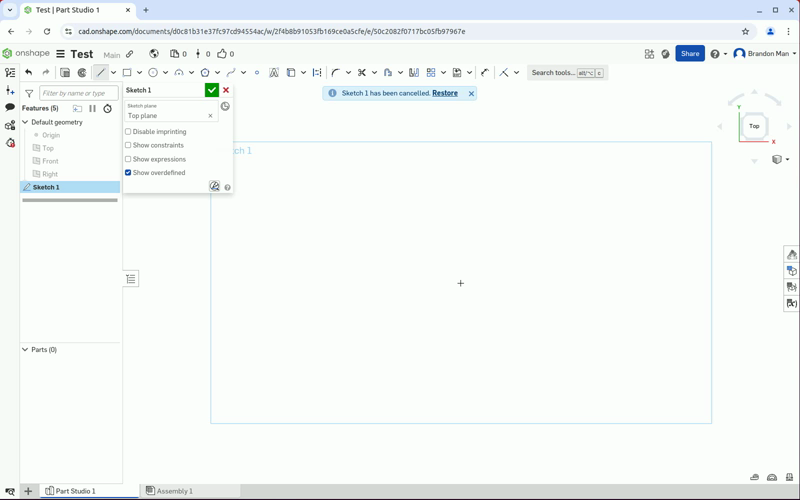
key_up(shift)
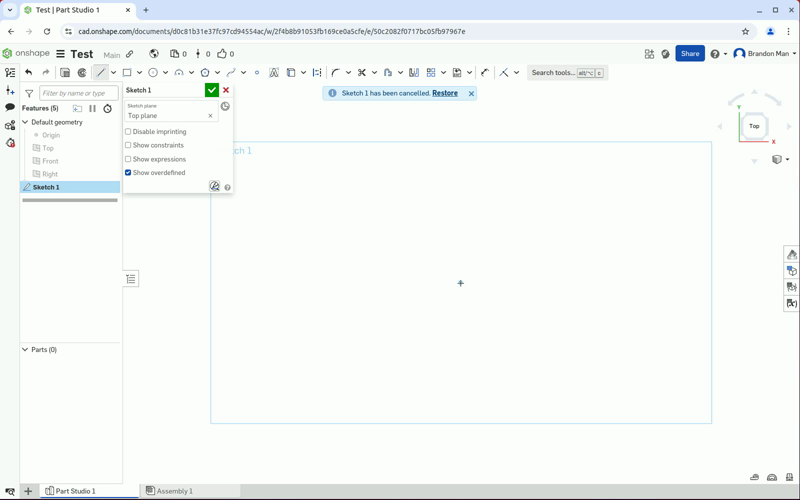
key_down(shift)
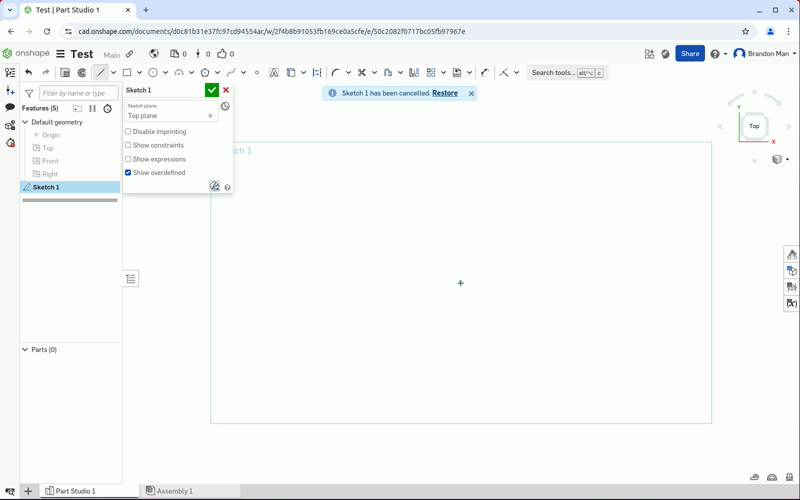
mouse_move(544, 282)
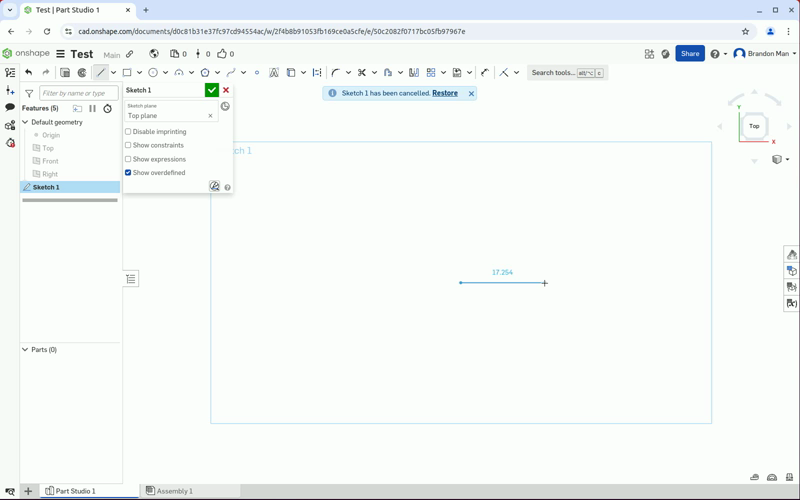
click(544, 282)
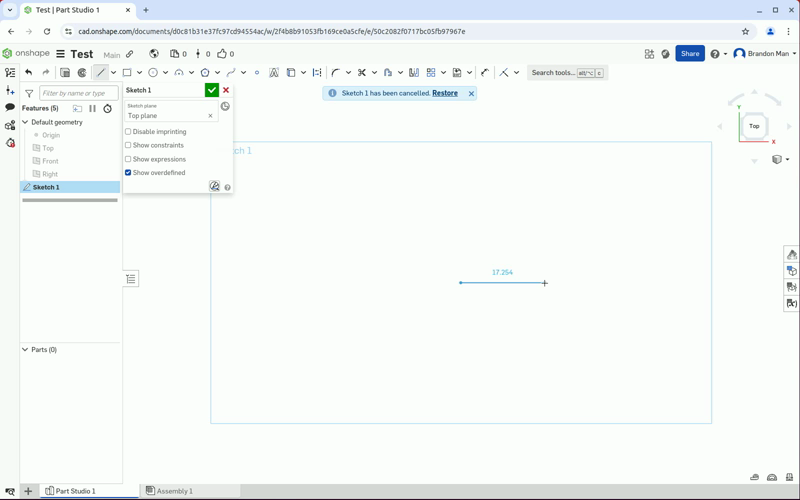
key_up(shift)
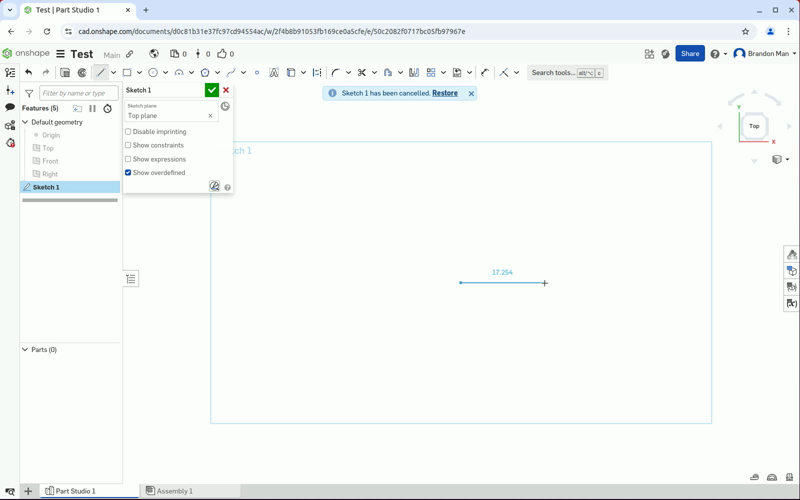
key_down(shift)
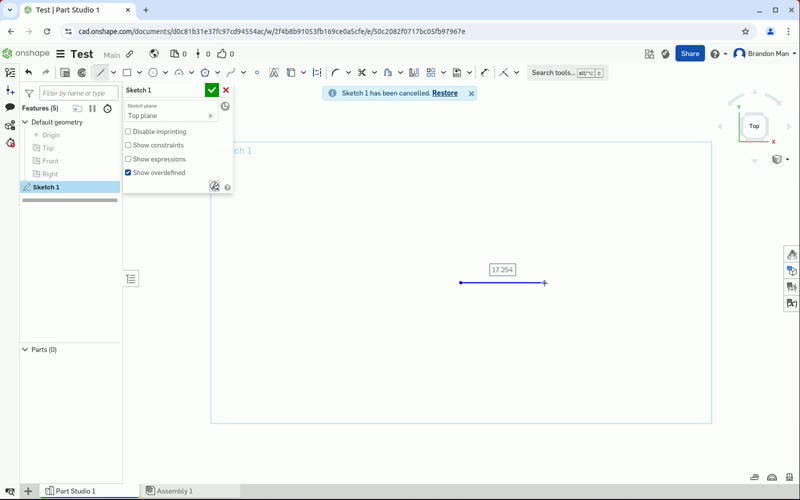
mouse_move(544, 170)
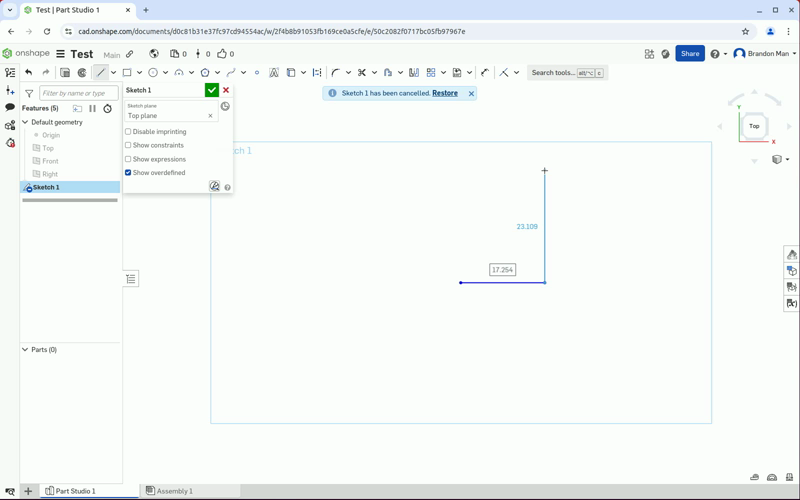
click(544, 170)
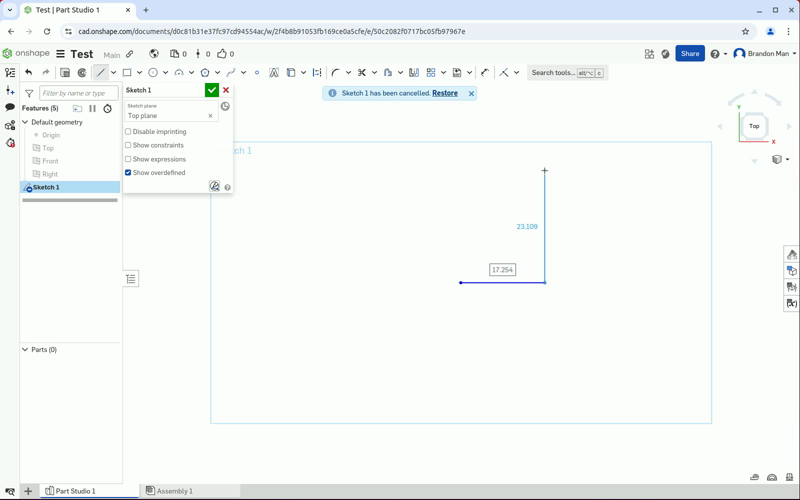
key_up(shift)
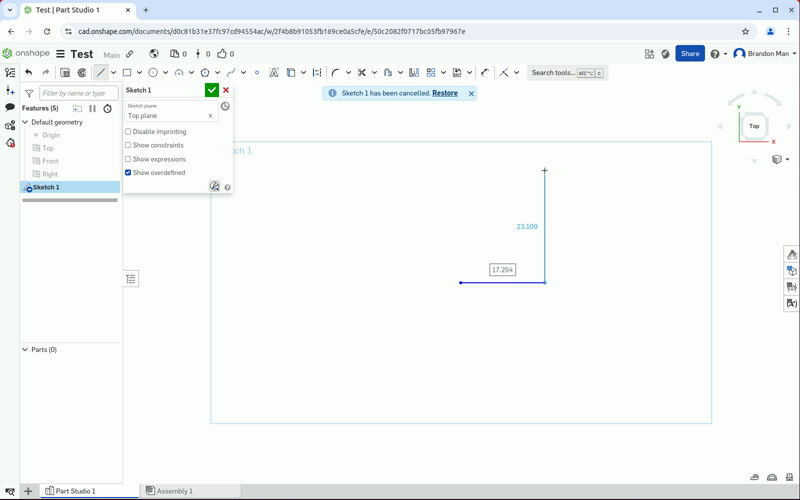
key_down(shift)
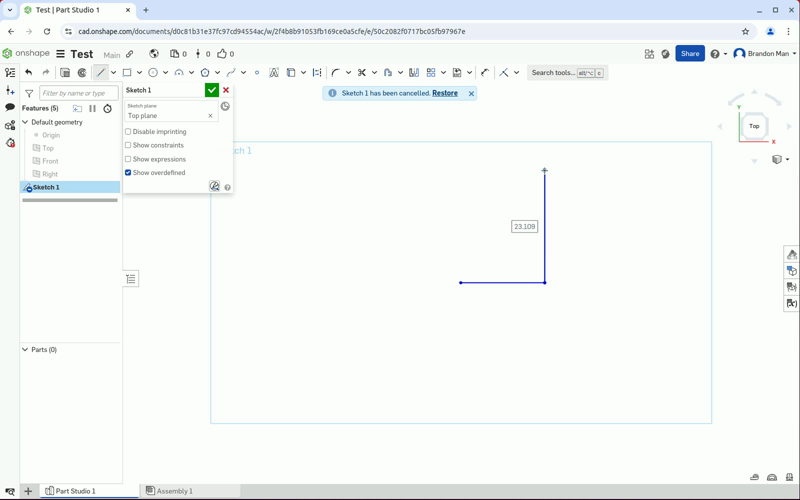
mouse_move(460, 170)
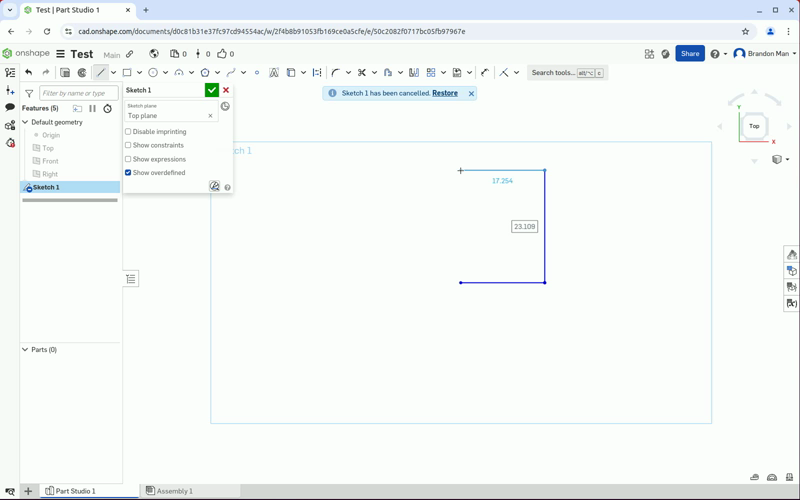
click(460, 170)
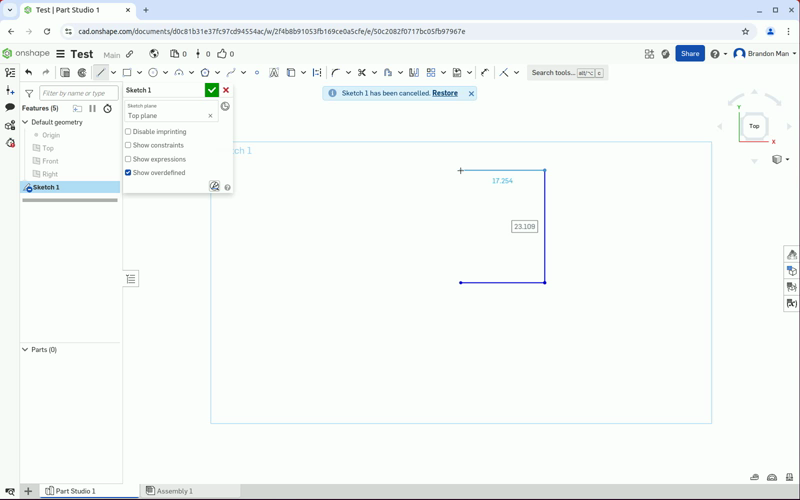
key_up(shift)
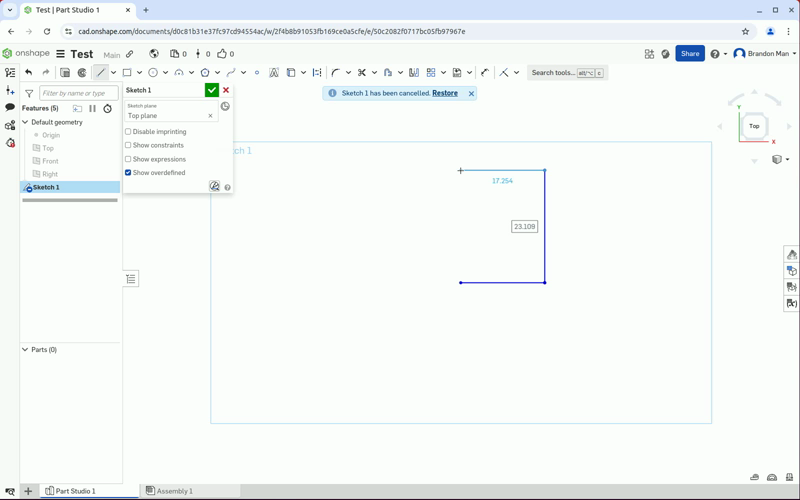
key_down(shift)
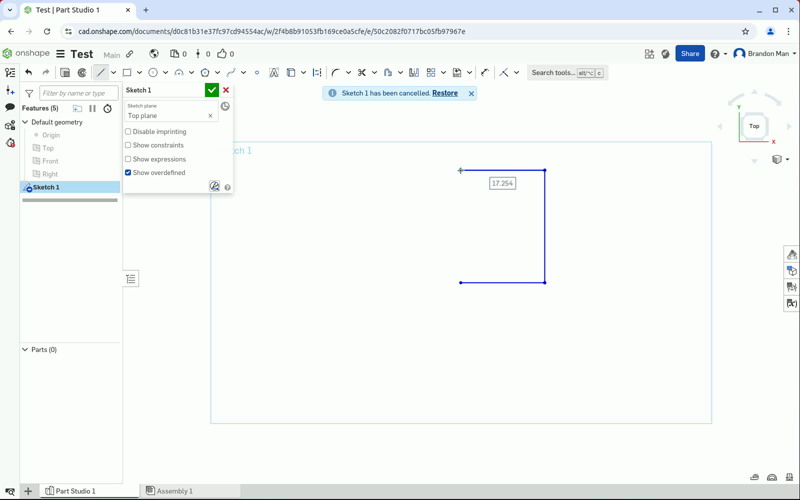
mouse_move(460, 282)
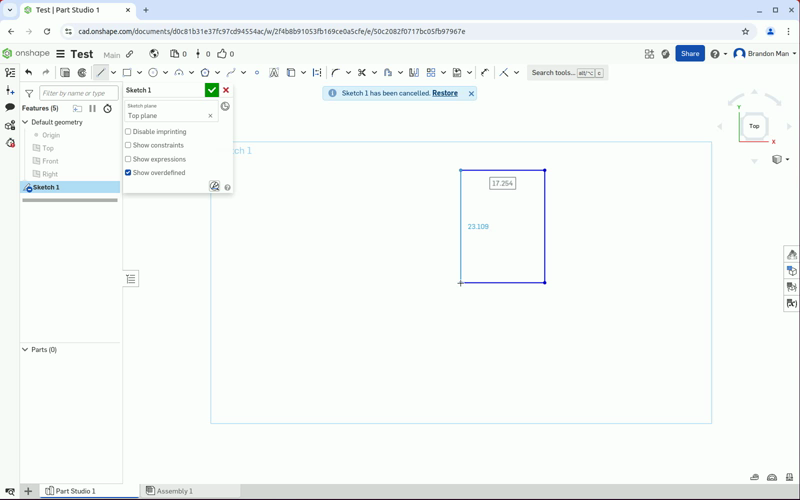
key_up(shift)
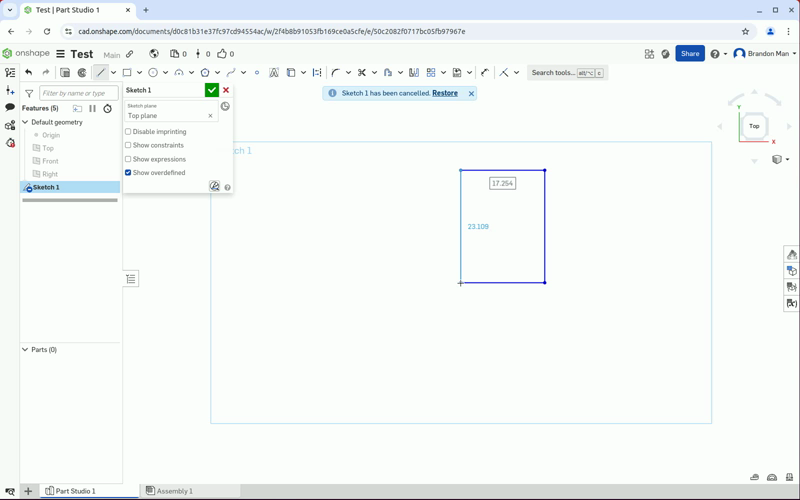
click(460, 282)
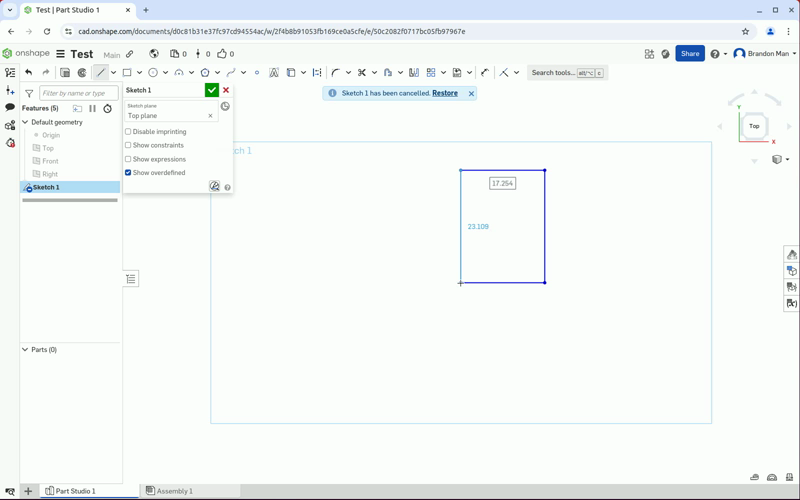
key(esc)
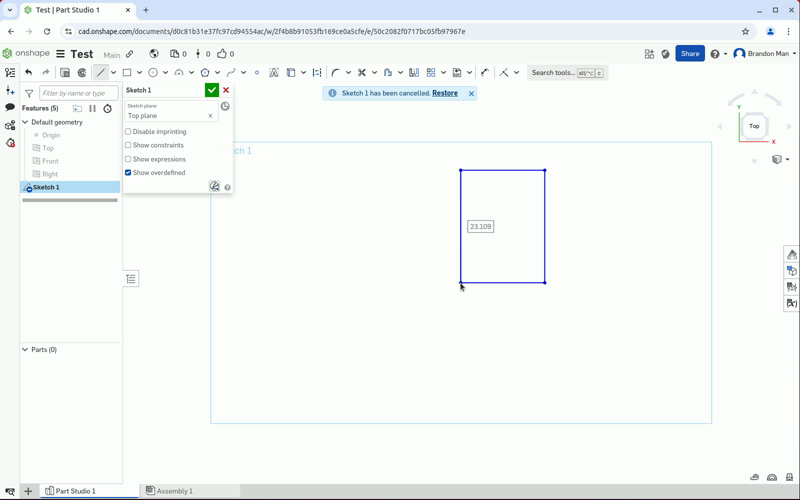
mouse_move(521, 188)
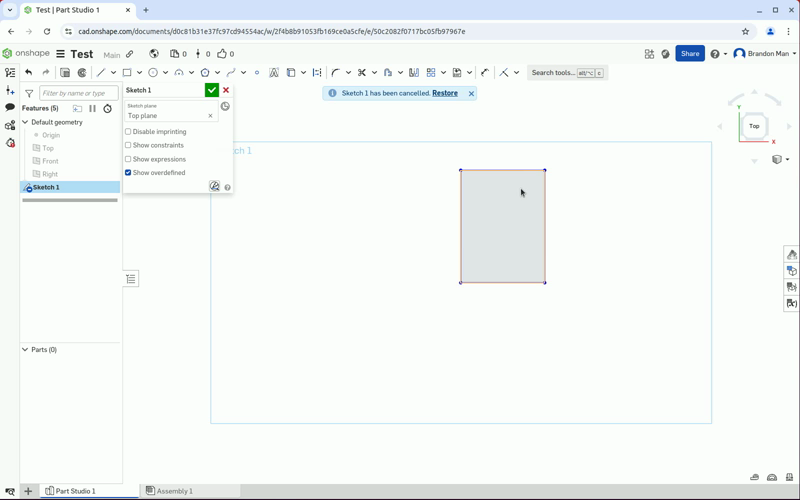
click(521, 188)
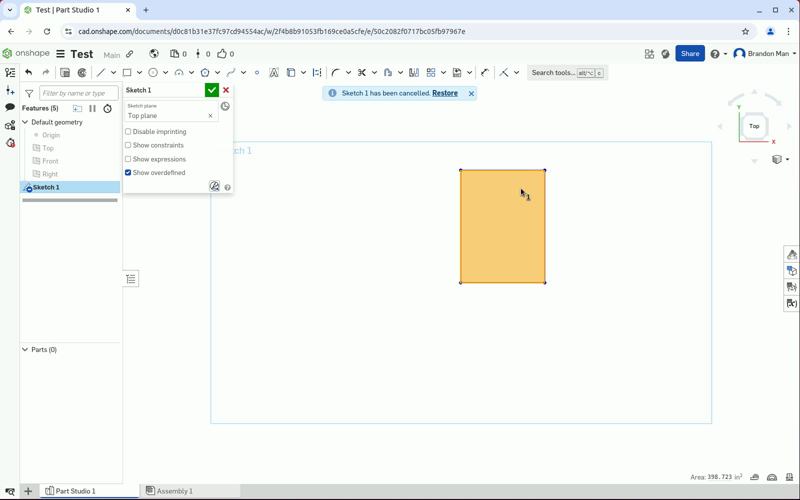
mouse_move(73, 352)
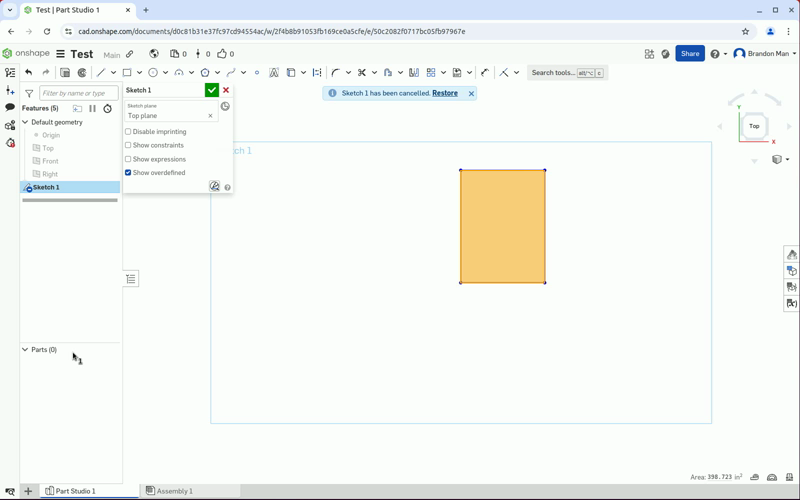
key(shift+y)
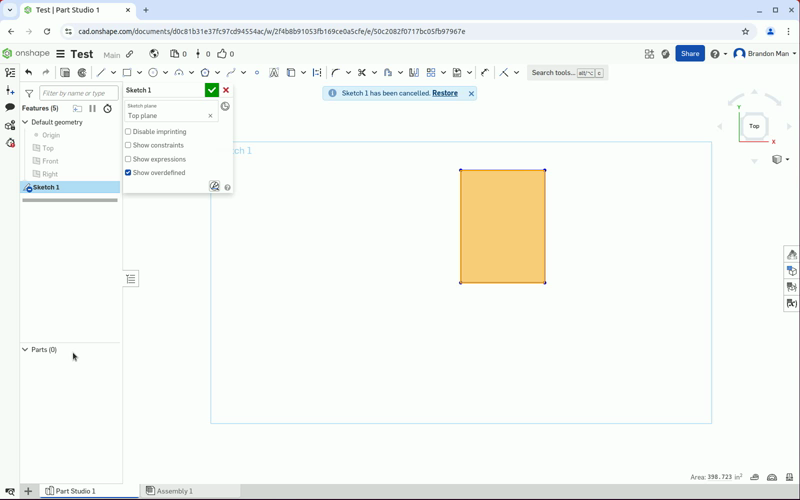
key(shift+e)
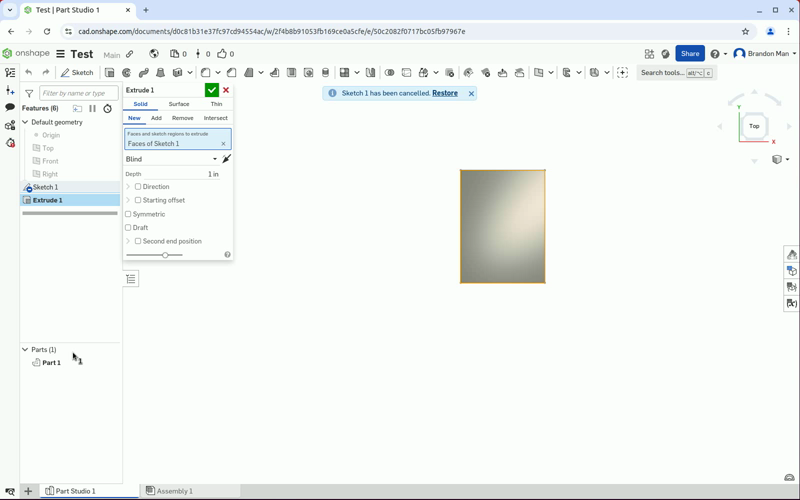
mouse_move(143, 106)
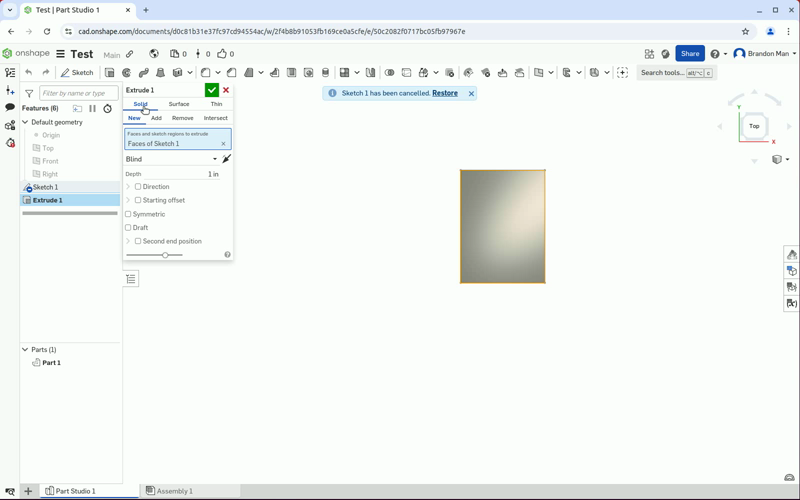
click(143, 106)
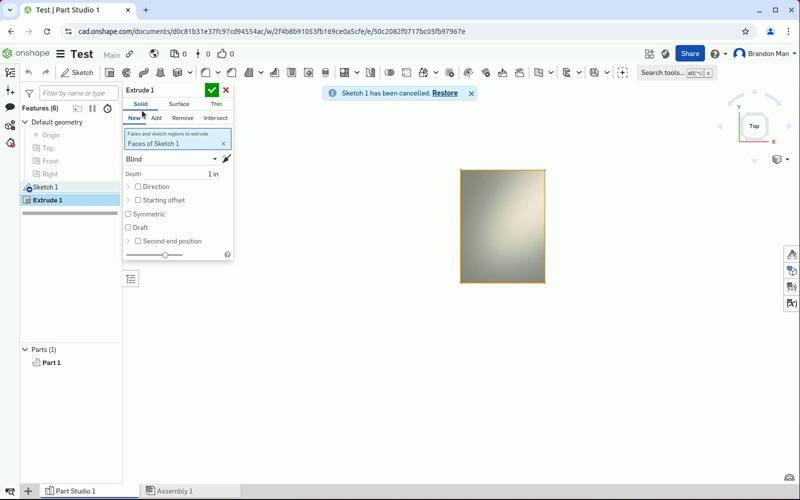
mouse_move(137, 120)
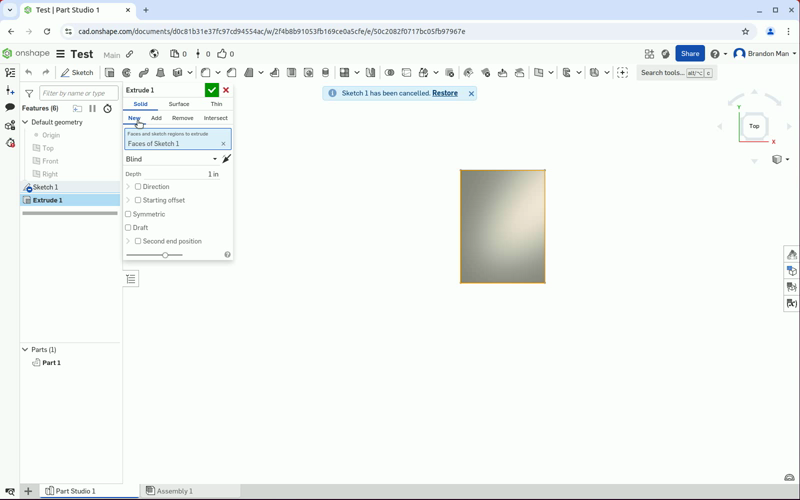
click(137, 120)
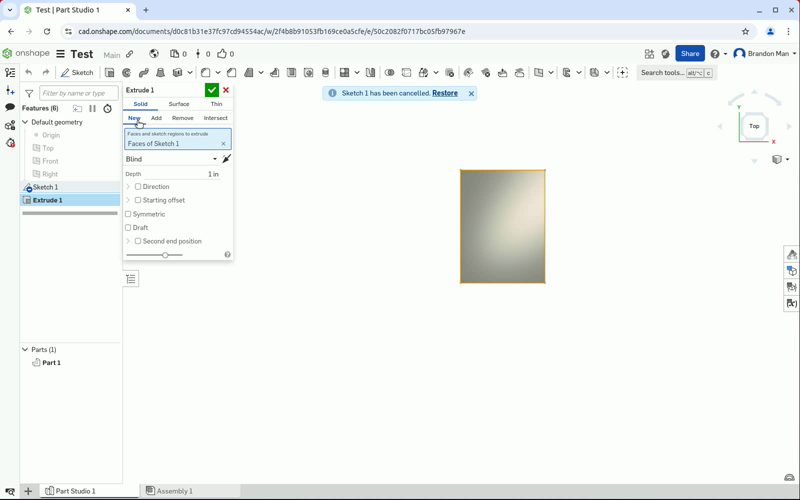
key(tab, 4)
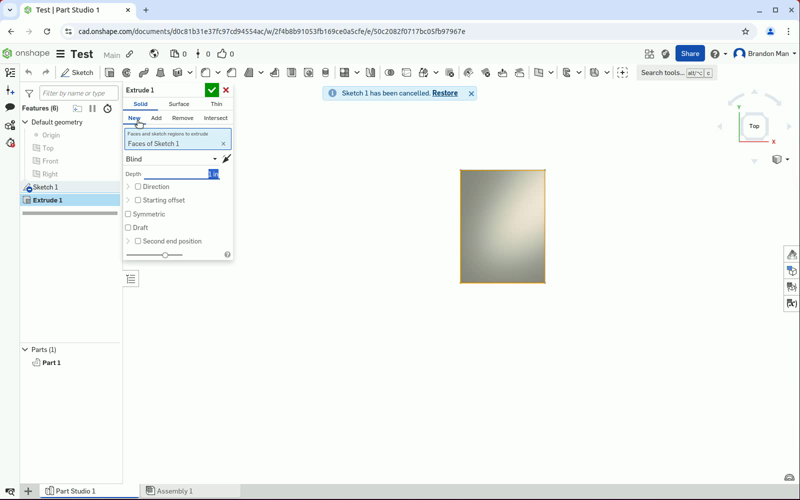
text(-0.241)
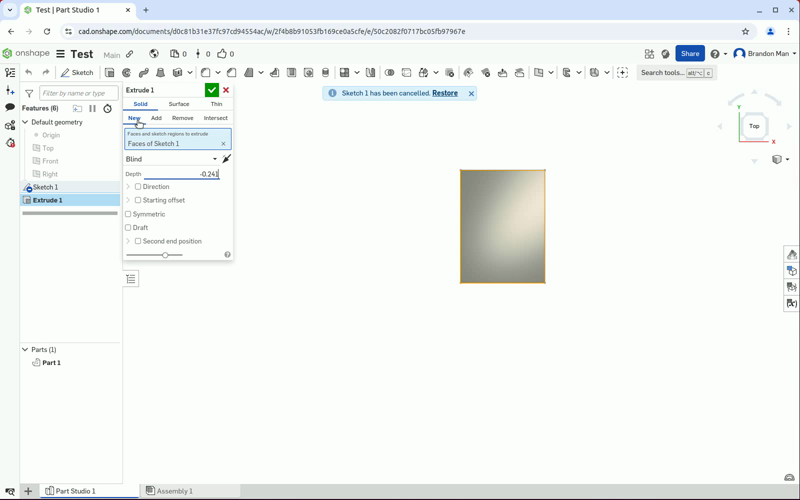
key(enter)
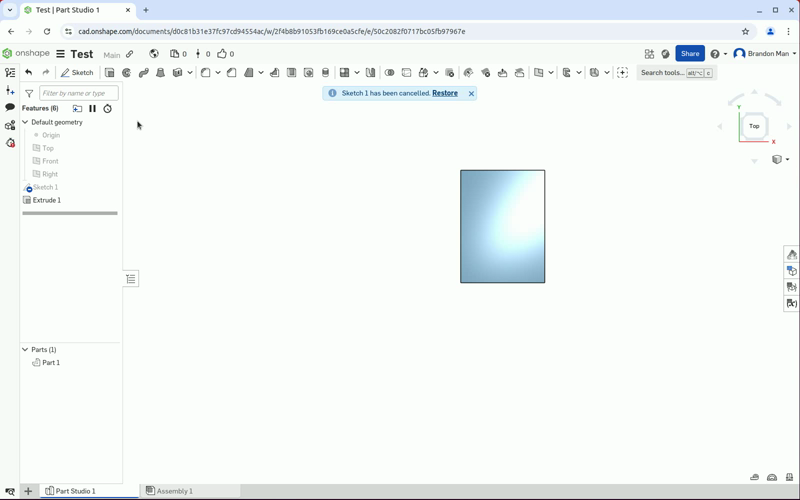
key(shift+h)
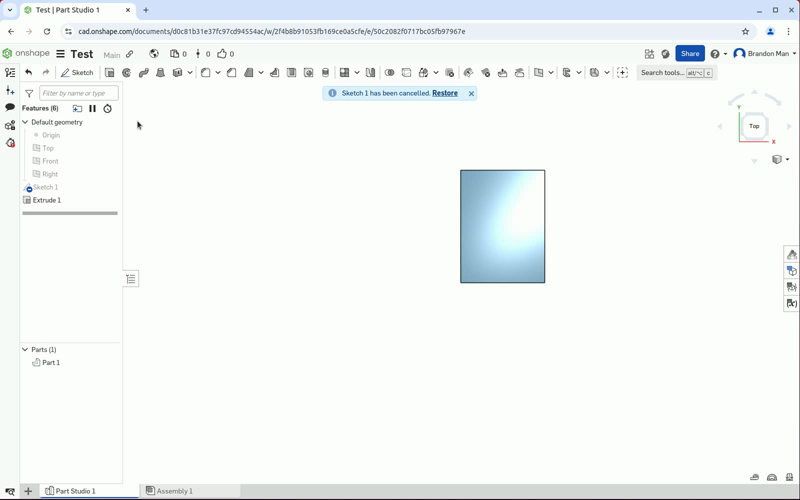
key(shift+h)
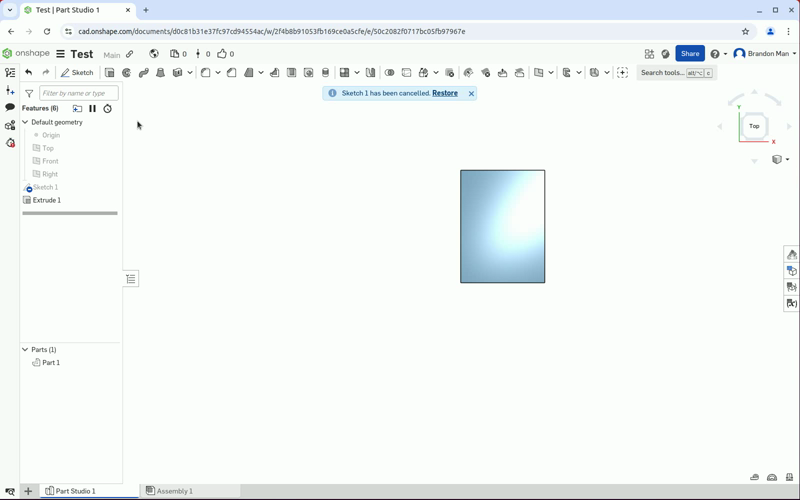
mouse_move(73, 189)
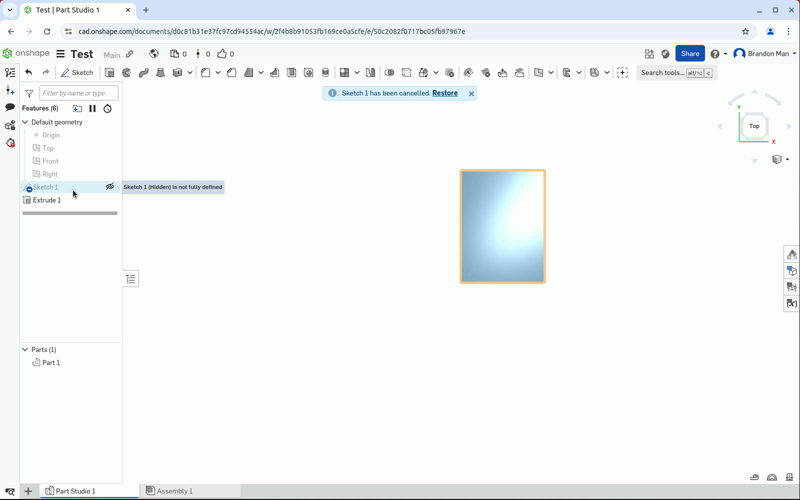
click(73, 189)
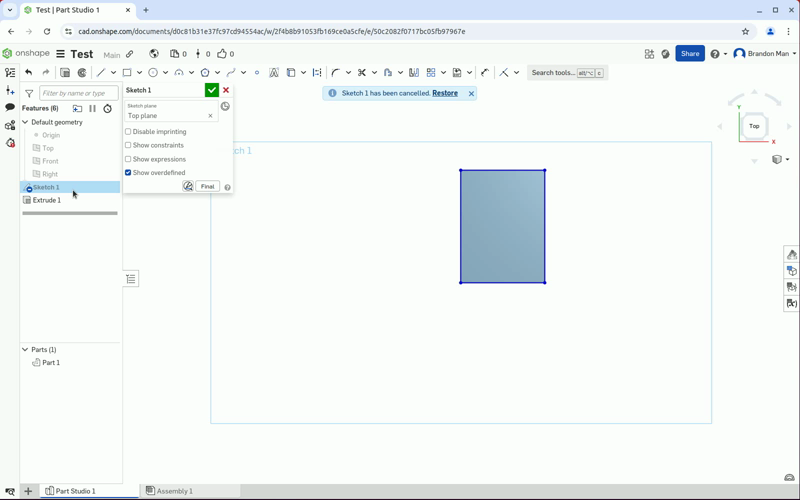
mouse_move(229, 92)
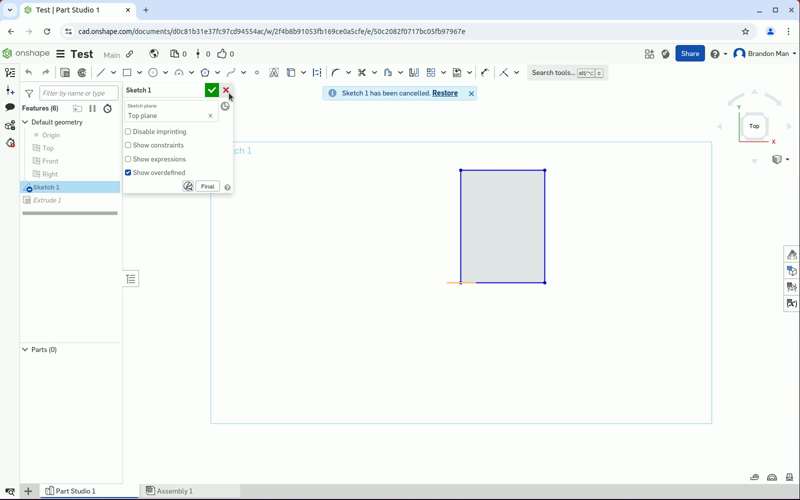
click(229, 92)
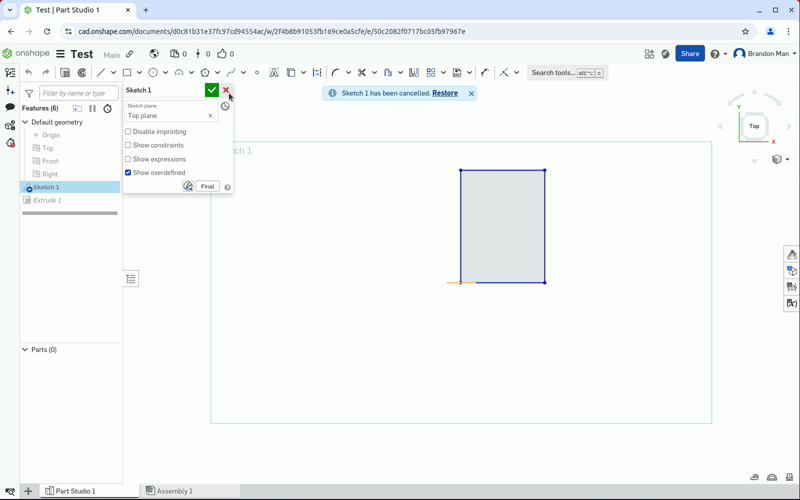
key(shift+s)
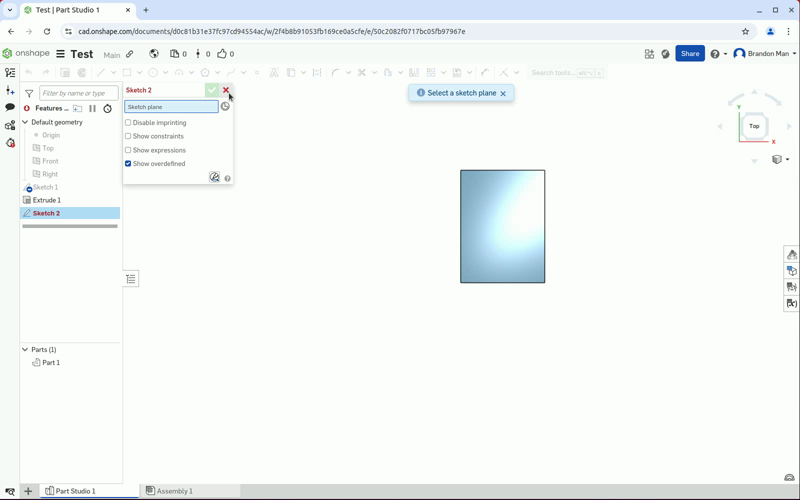
mouse_move(73, 150)
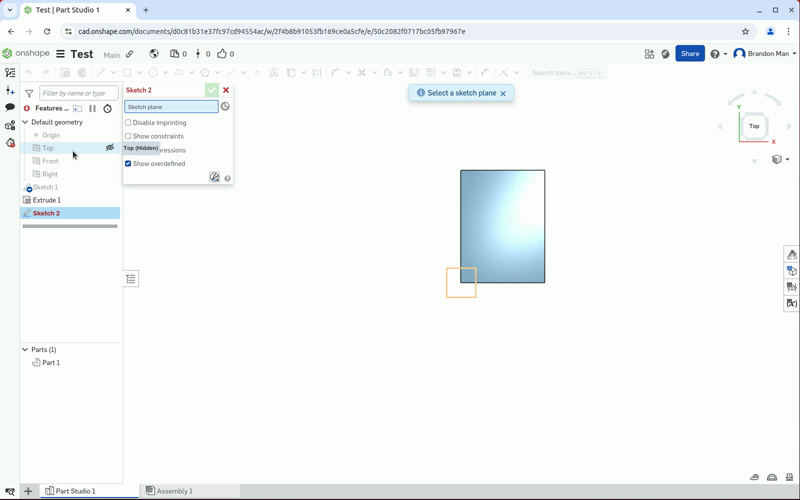
click(73, 150)
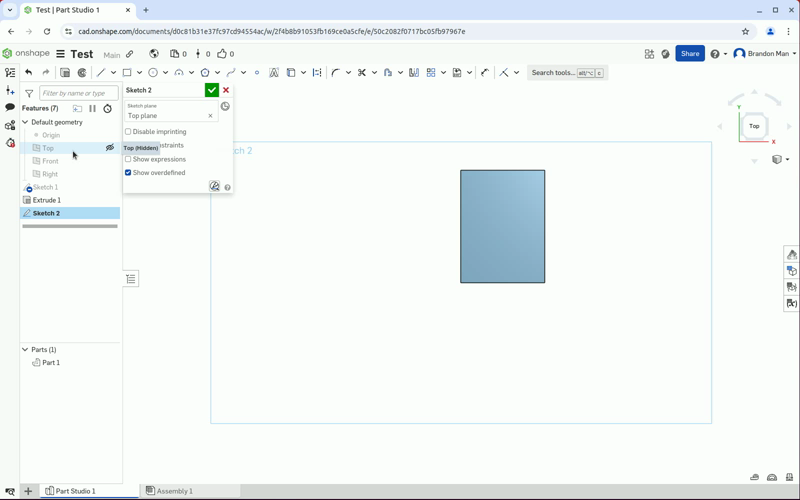
mouse_move(73, 352)
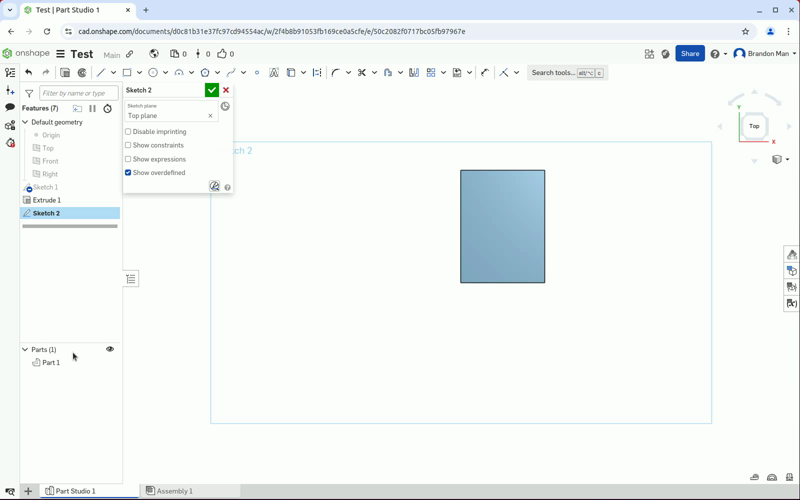
key(y)
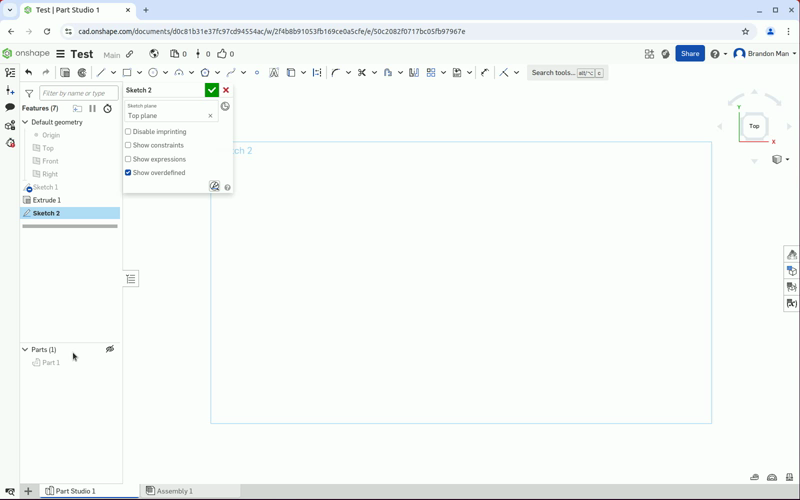
key(l)
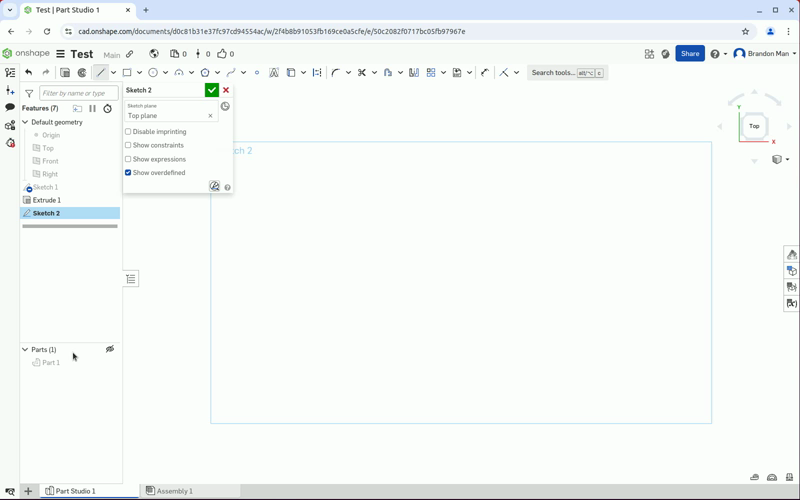
key_down(shift)
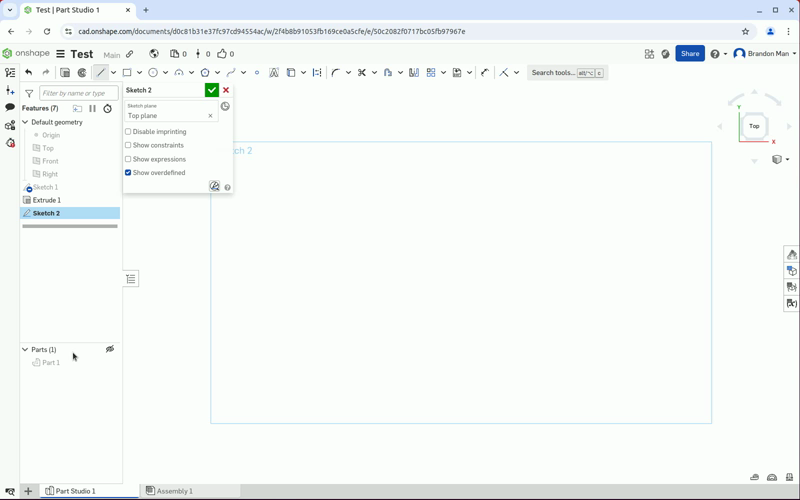
mouse_move(460, 282)
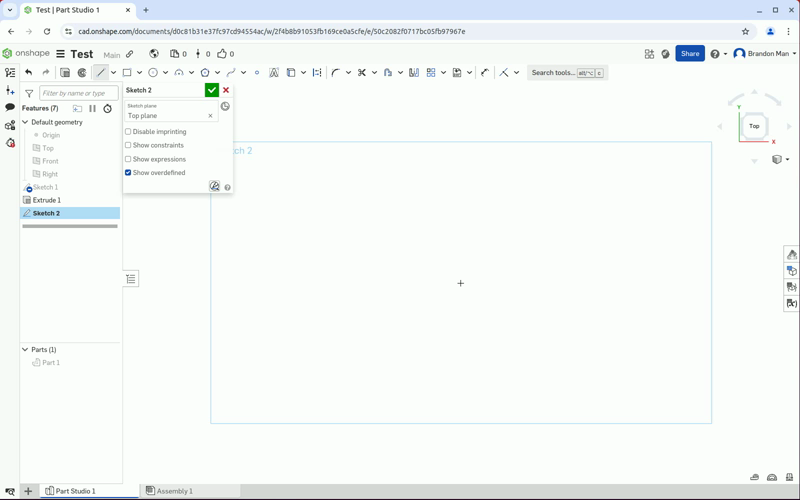
click(460, 282)
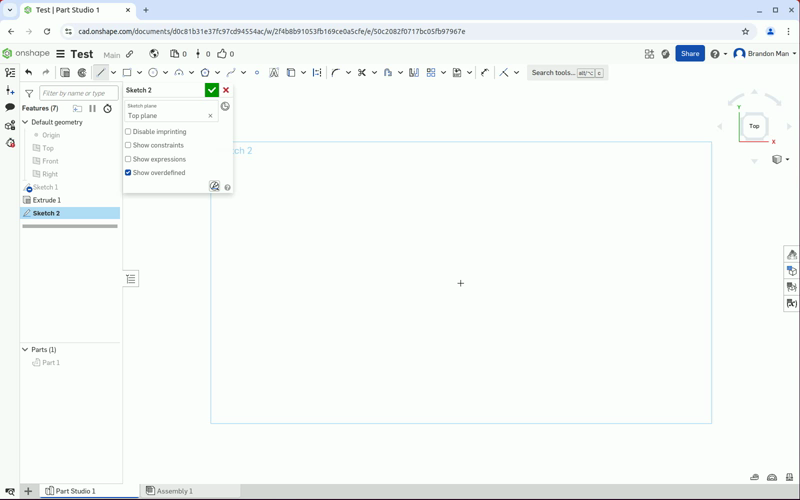
key_up(shift)
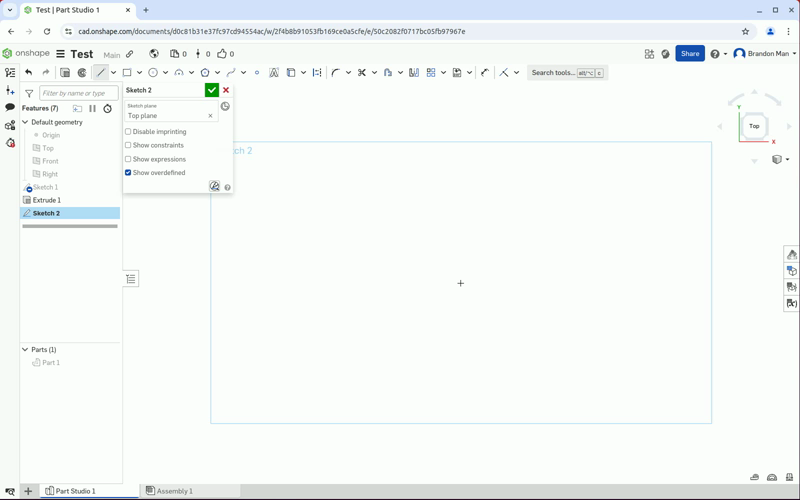
key_down(shift)
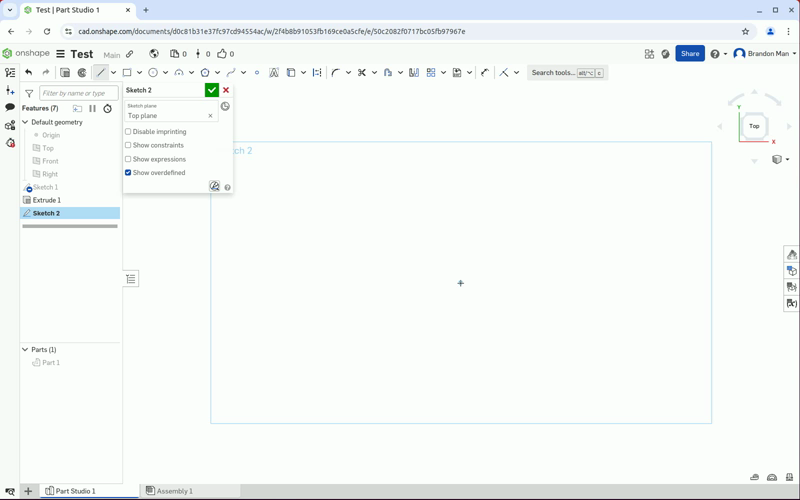
mouse_move(543, 282)
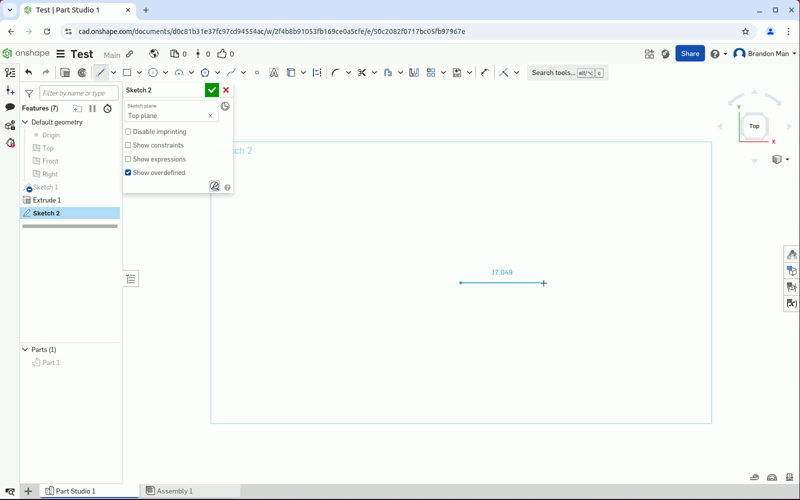
click(543, 282)
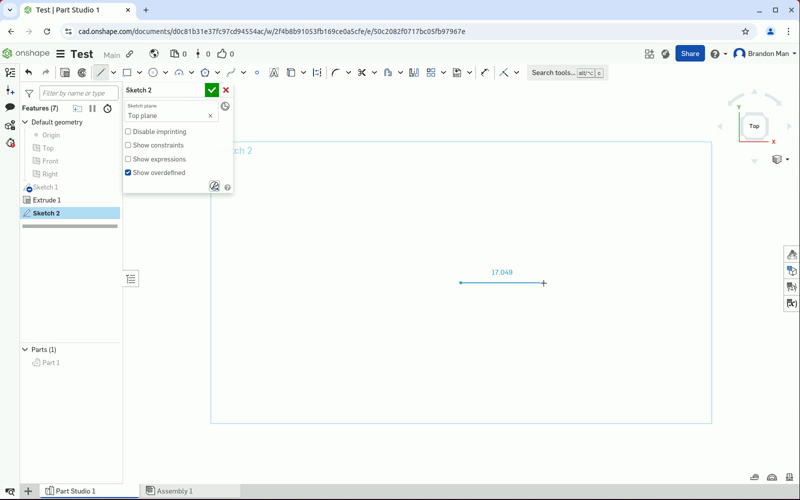
key_up(shift)
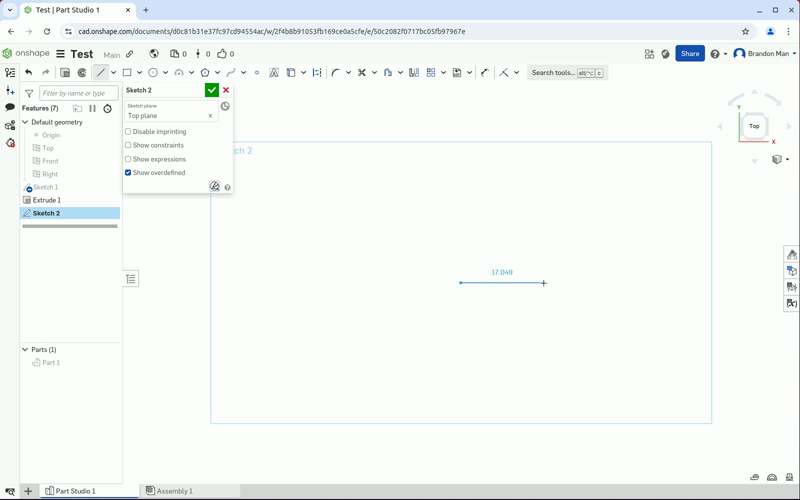
key_down(shift)
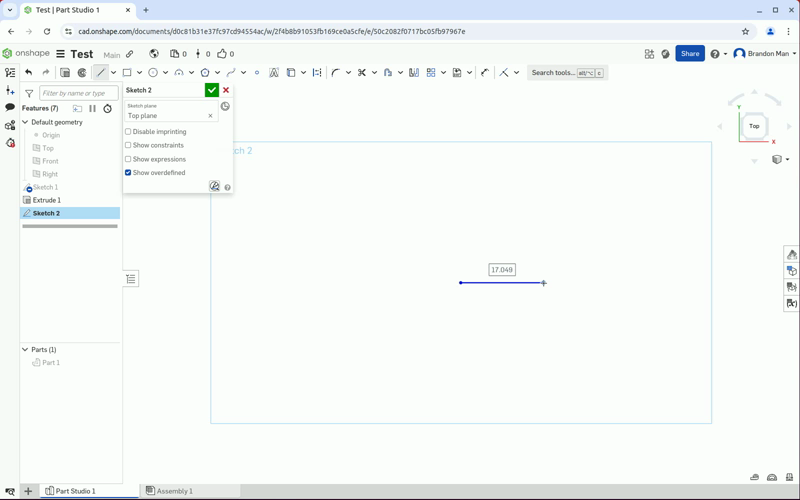
mouse_move(543, 171)
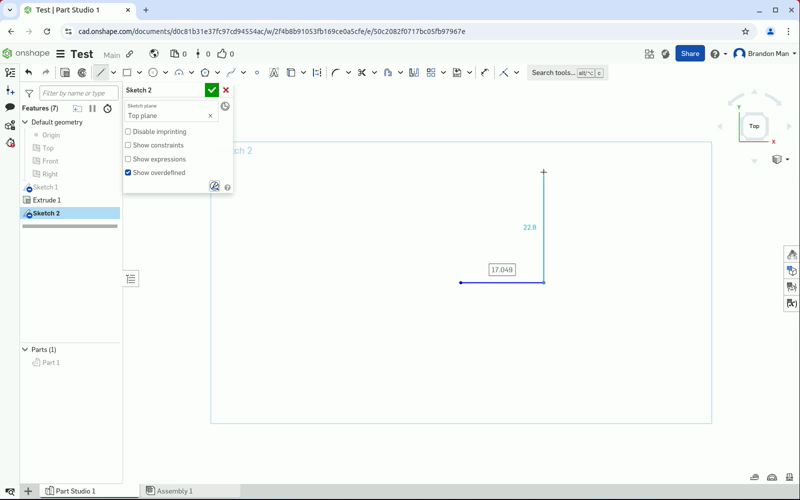
click(543, 171)
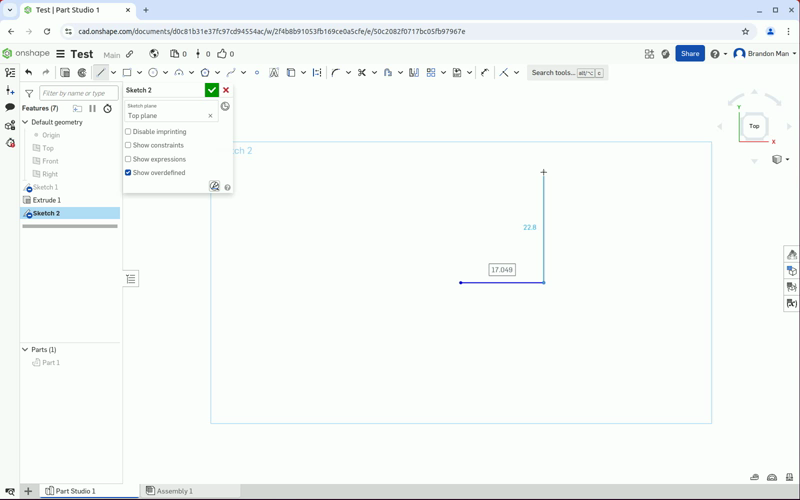
key_up(shift)
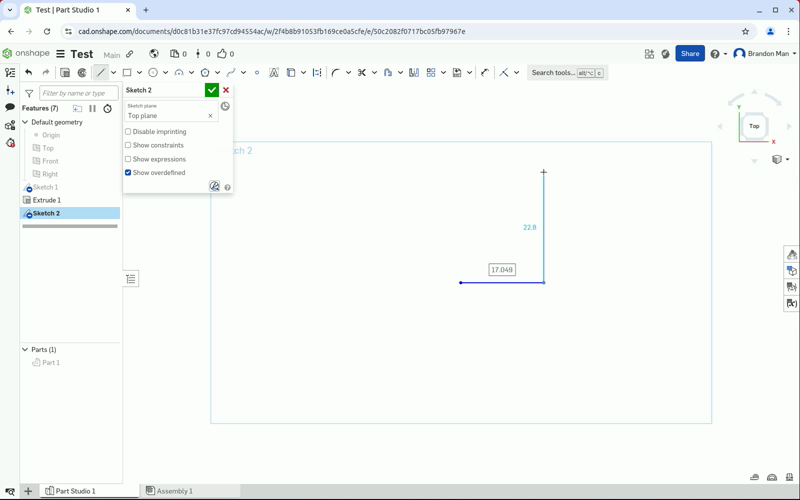
key_down(shift)
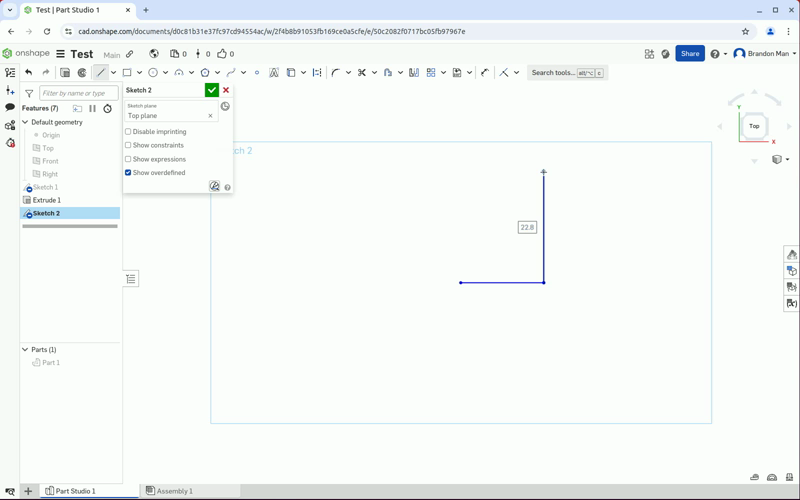
mouse_move(460, 171)
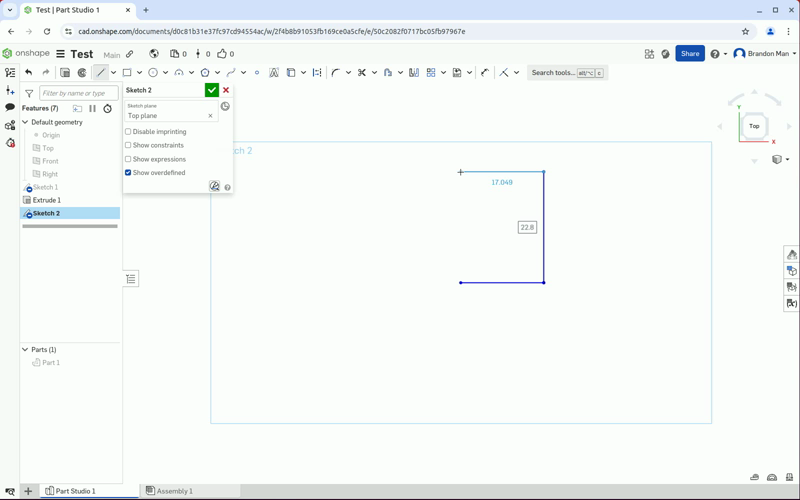
click(460, 171)
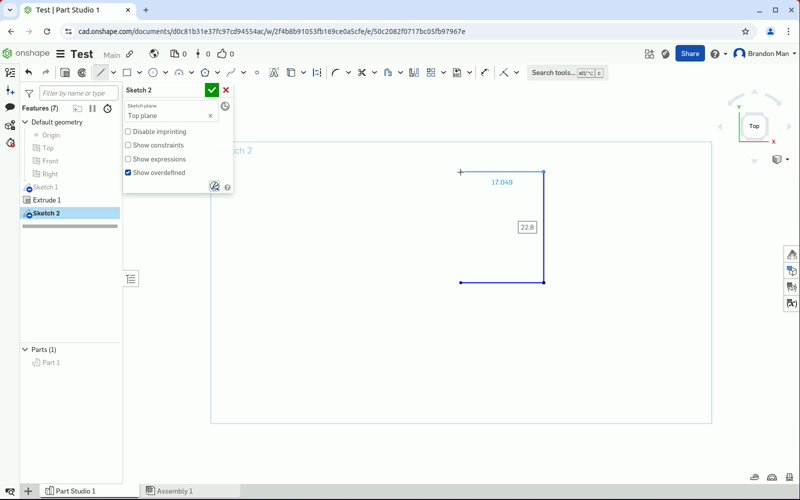
key_up(shift)
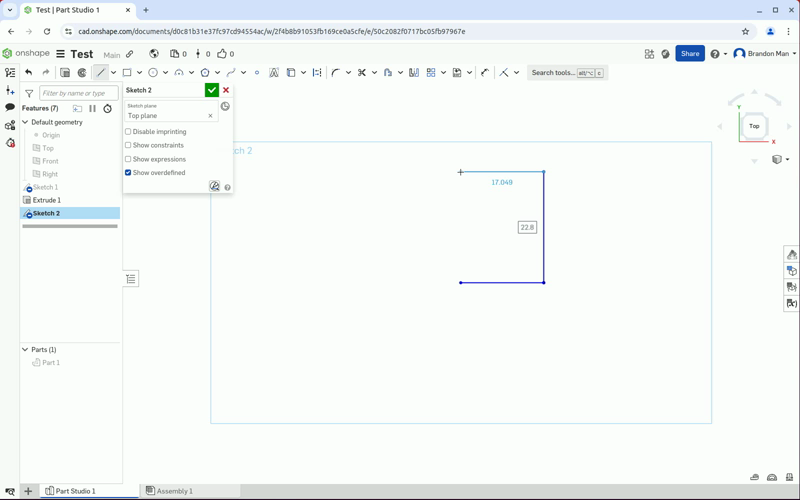
key_down(shift)
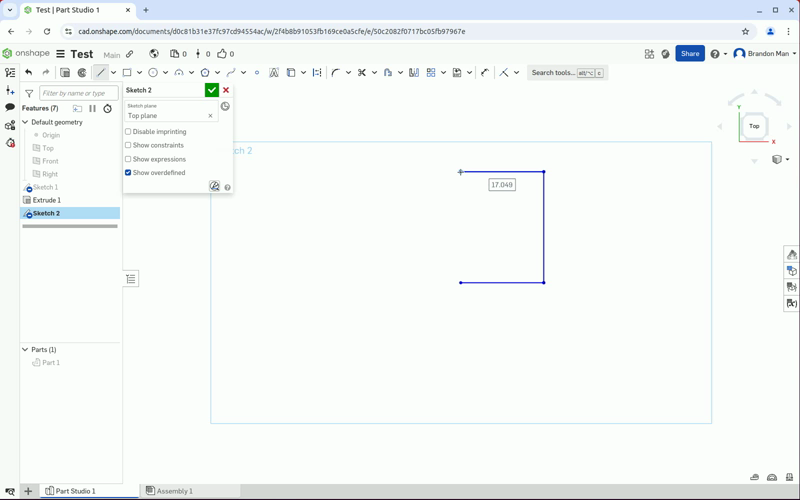
mouse_move(460, 282)
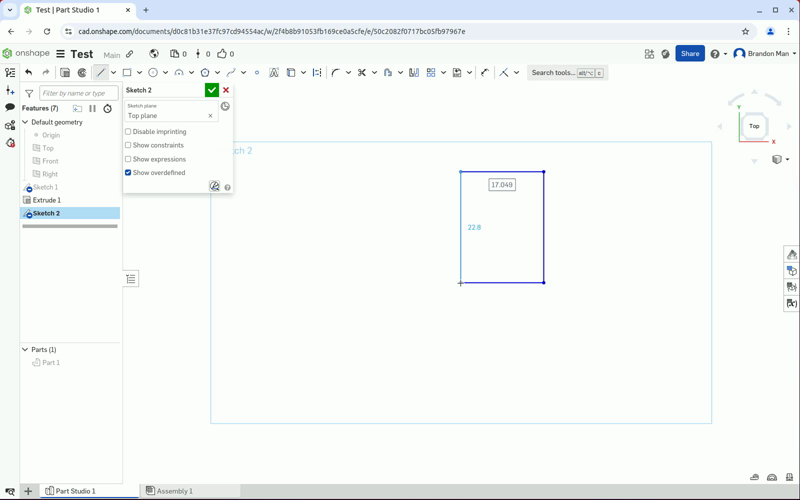
key_up(shift)
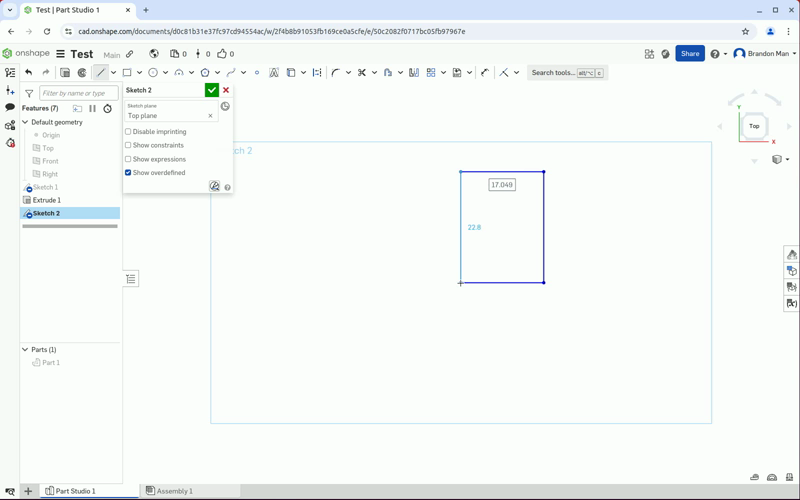
click(460, 282)
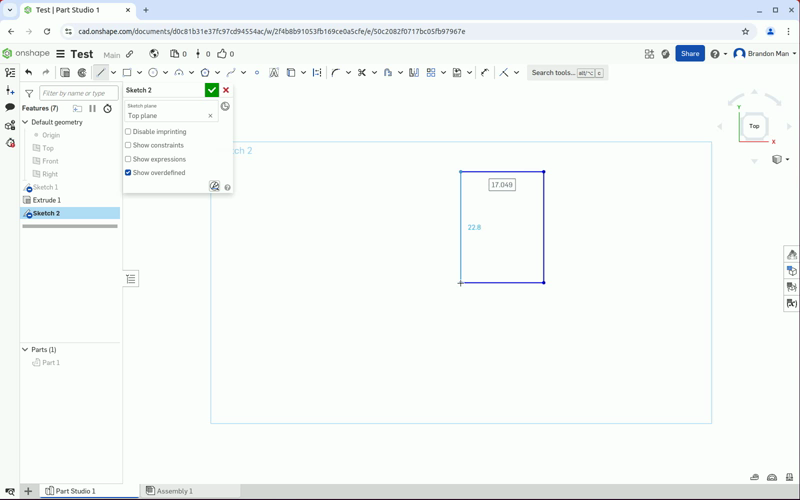
key(esc)
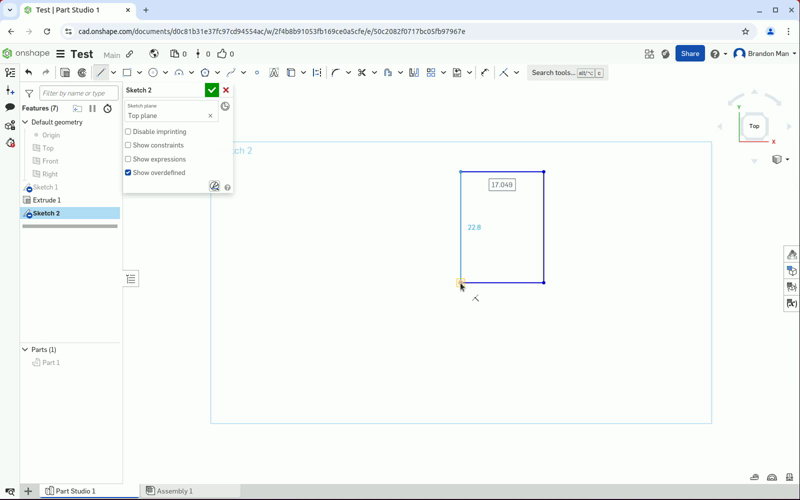
mouse_move(479, 217)
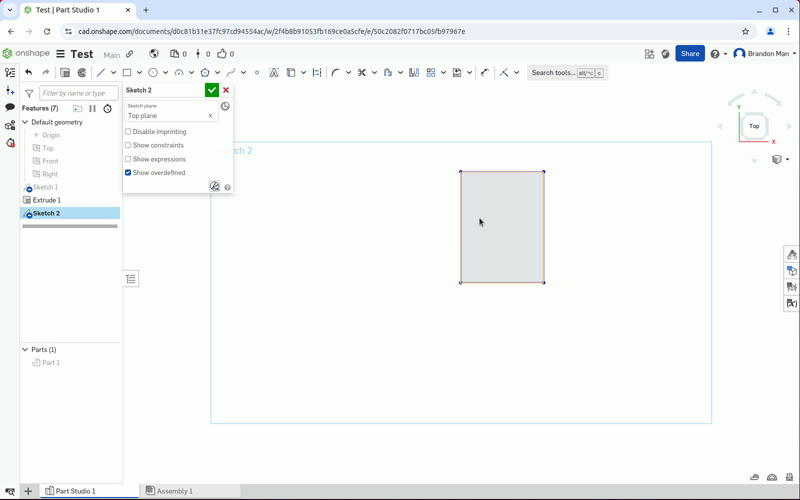
click(479, 217)
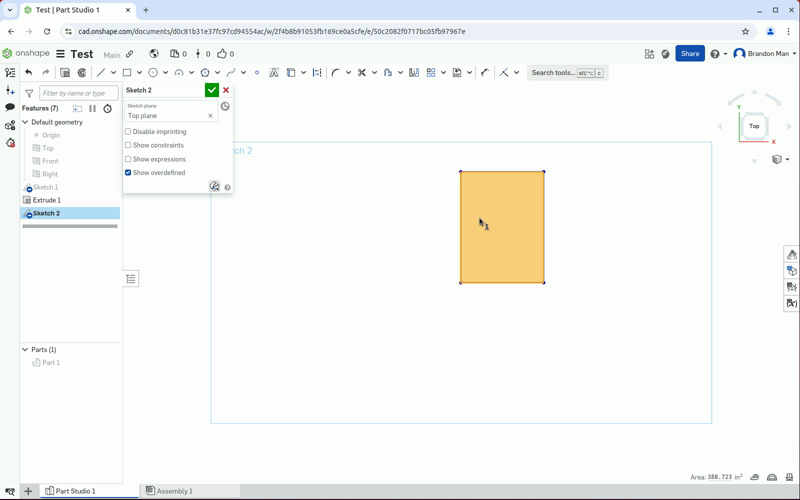
mouse_move(73, 352)
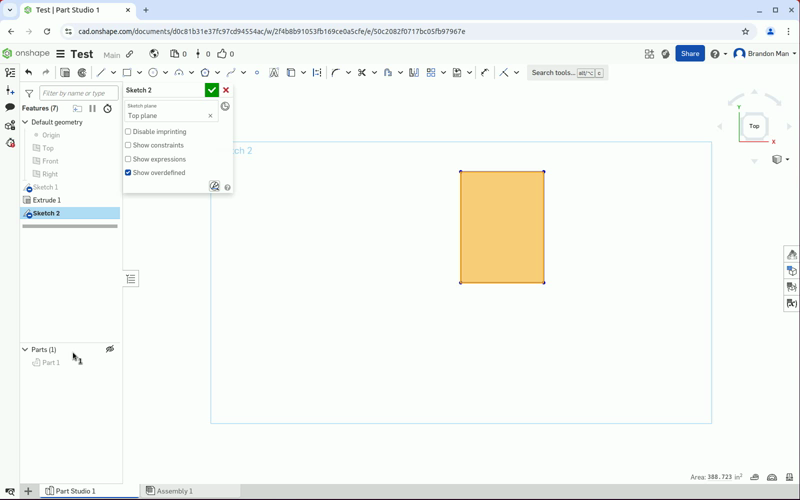
key(shift+y)
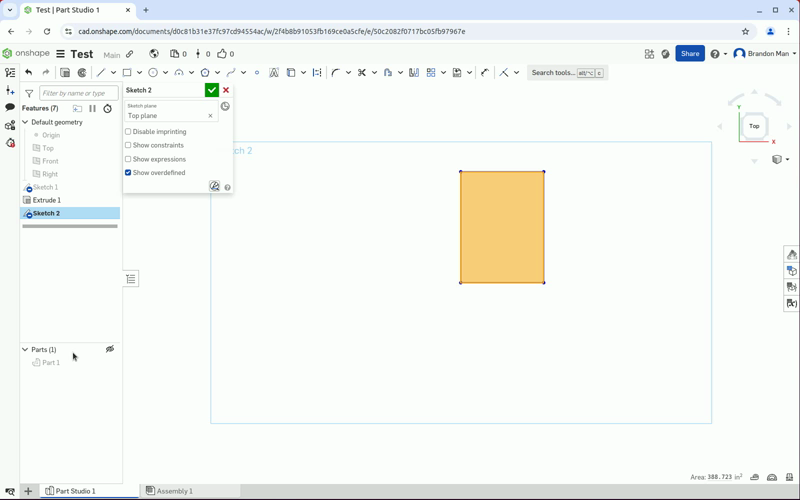
key(shift+e)
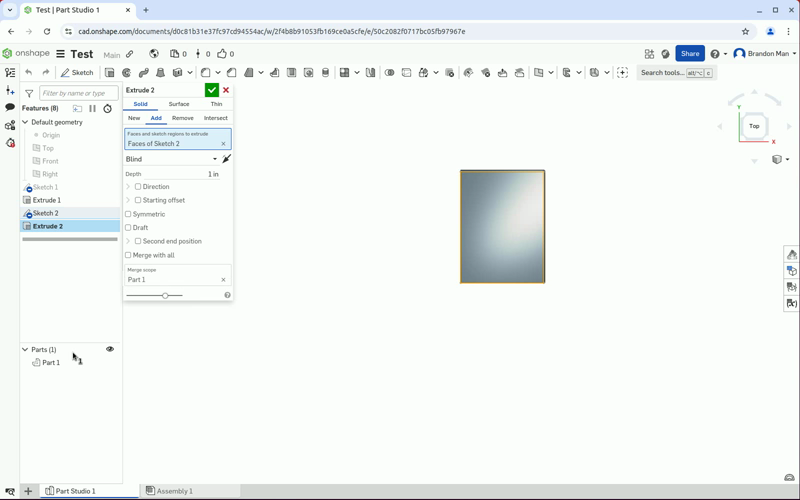
mouse_move(143, 106)
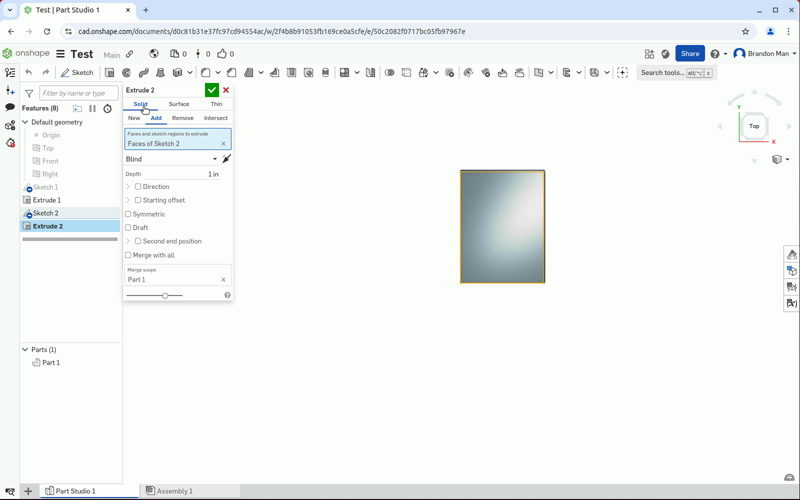
click(143, 106)
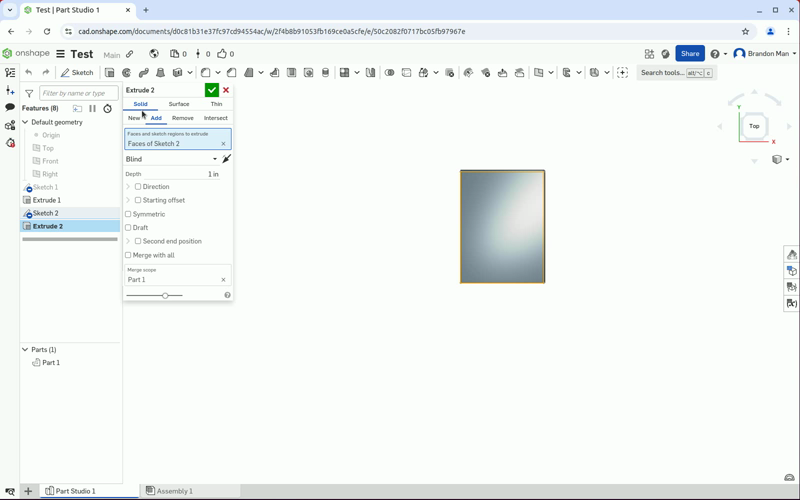
mouse_move(137, 120)
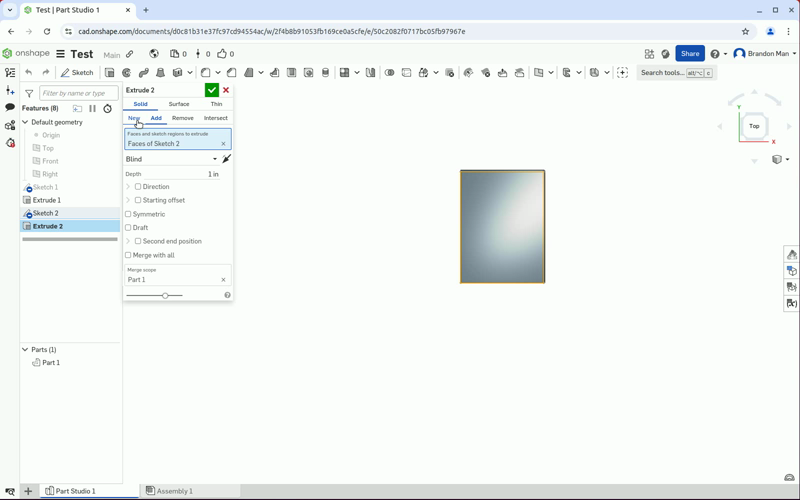
click(137, 120)
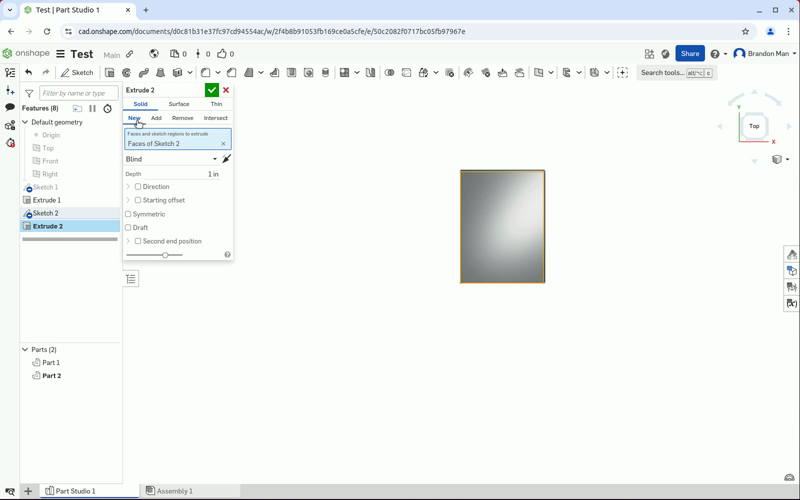
key(tab, 4)
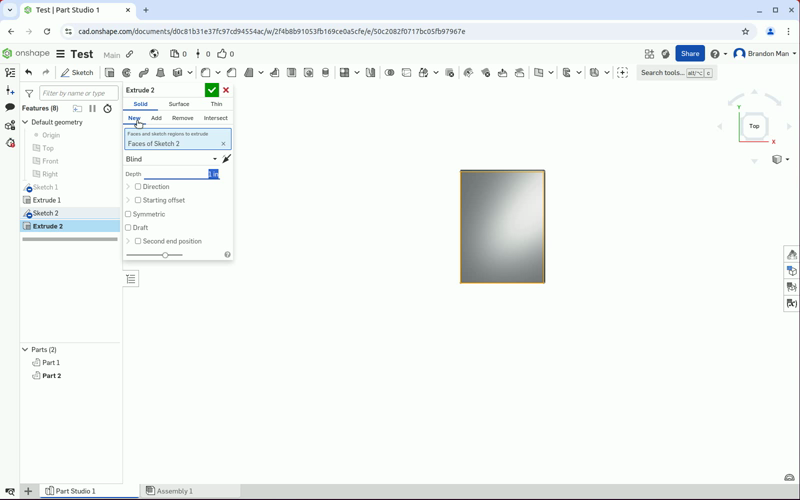
text(0.241)
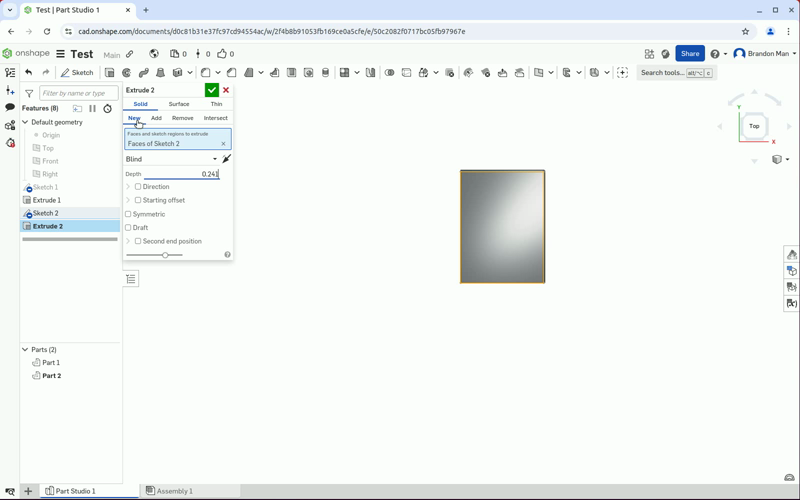
key(enter)
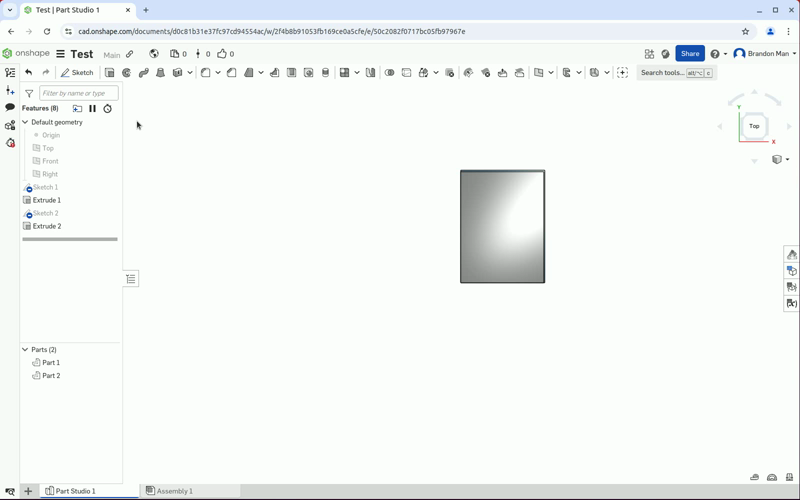
key(shift+h)
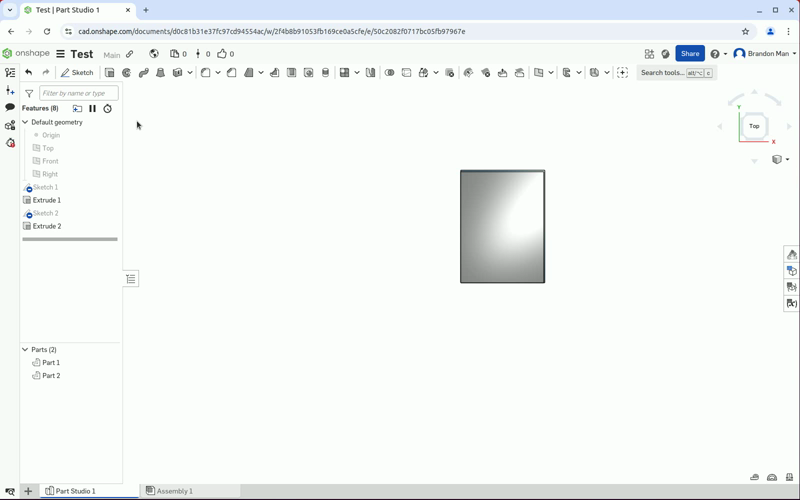
key(shift+h)
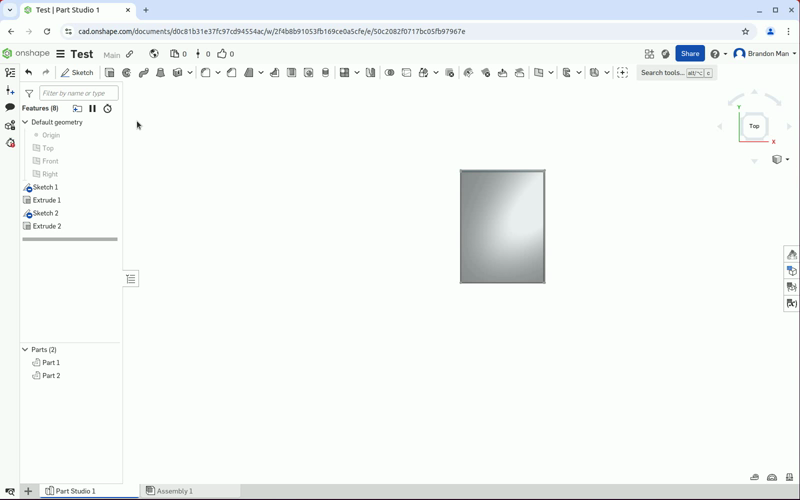
key(shift+7)
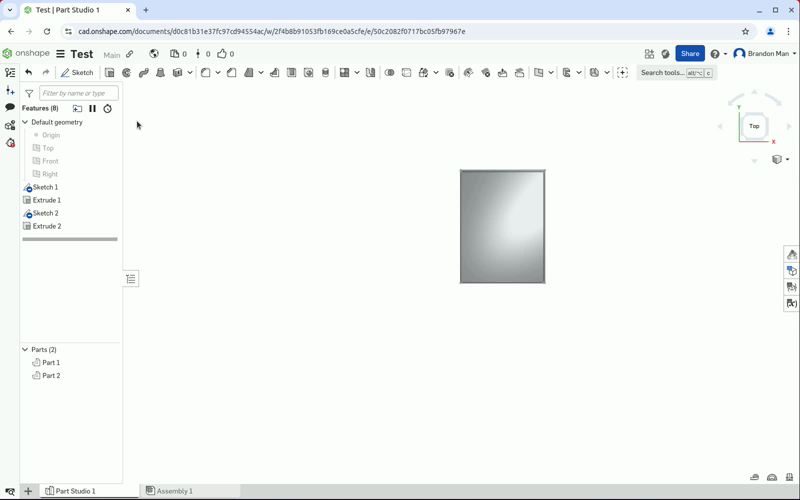
key(up, 3)
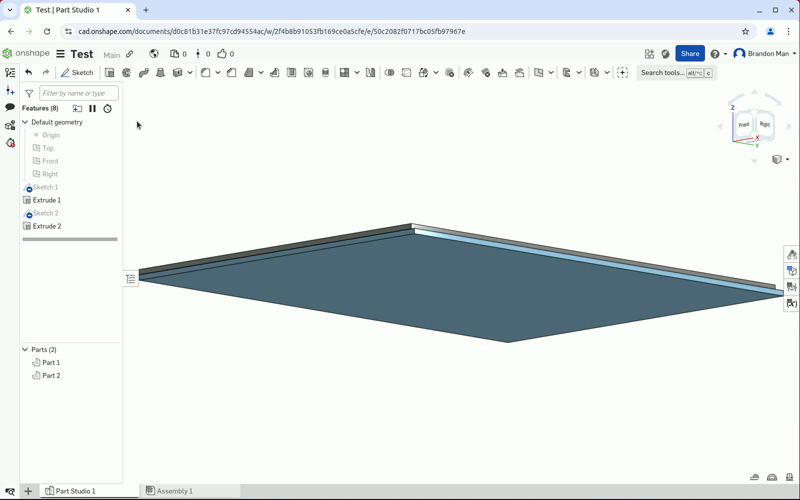
key(left, 3)
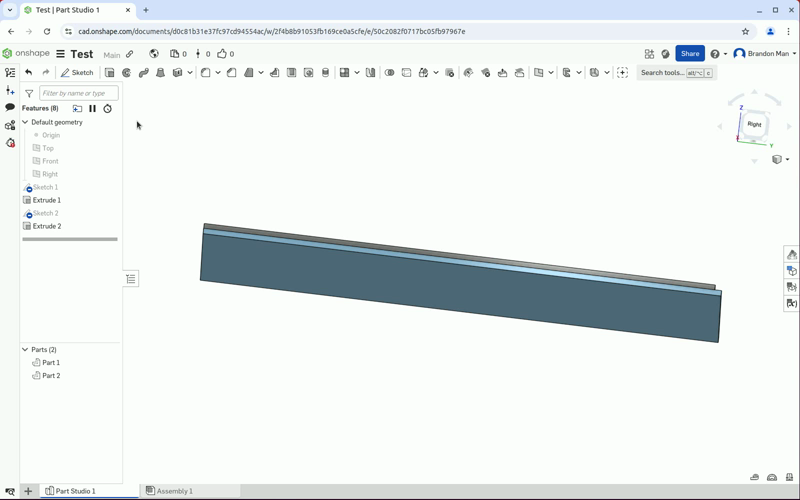
key(right, 3)
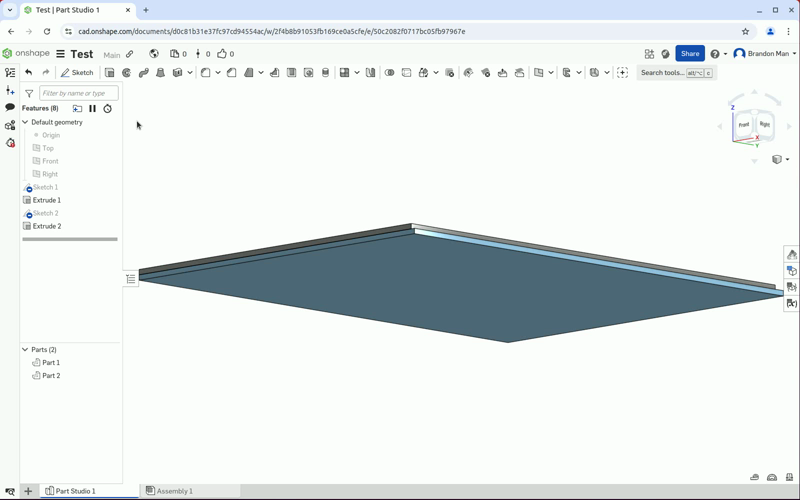
key(down, 3)
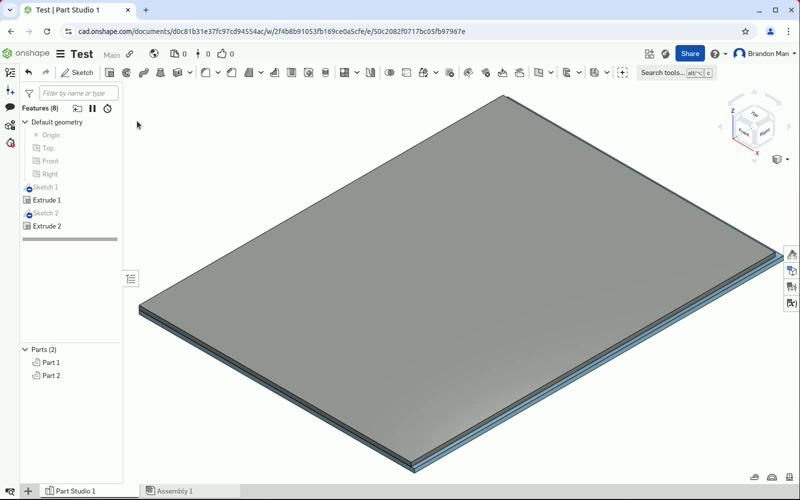
mouse_move(73, 189)
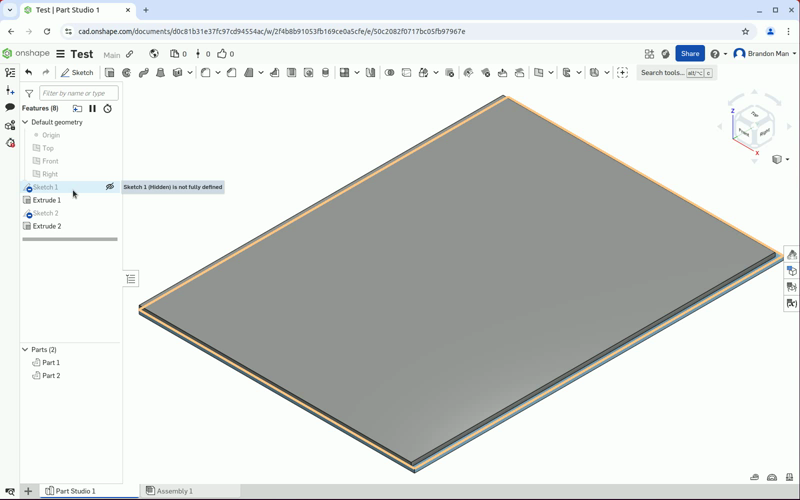
click(73, 189)